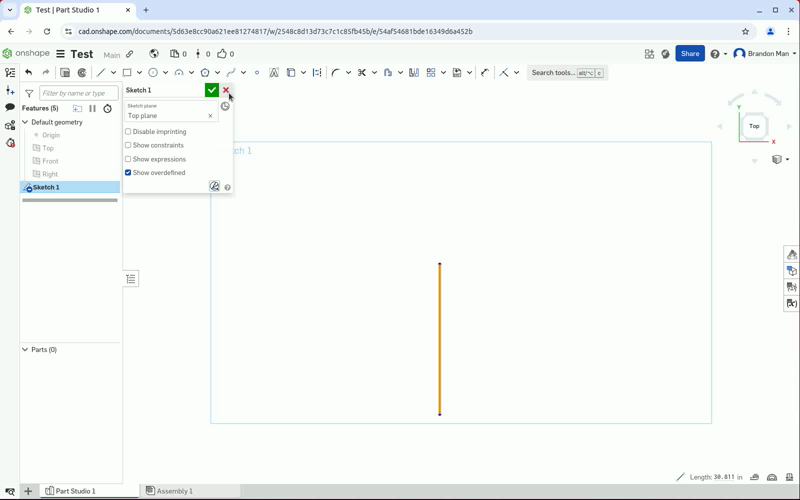
key(shift+h)
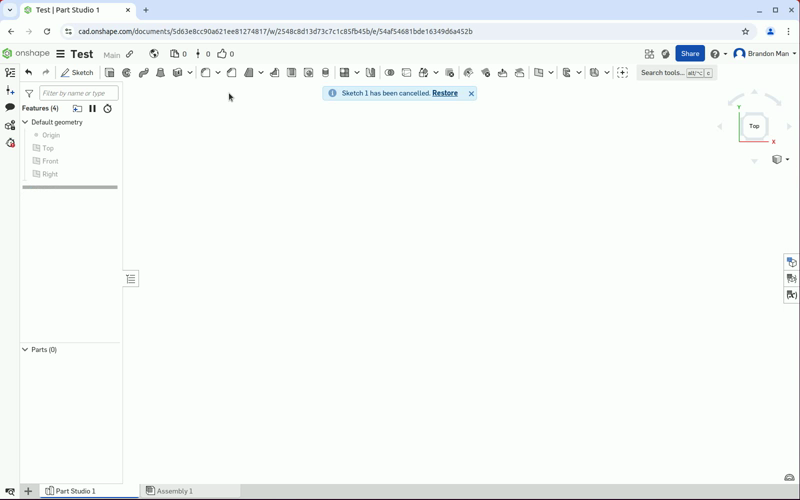
mouse_move(73, 352)
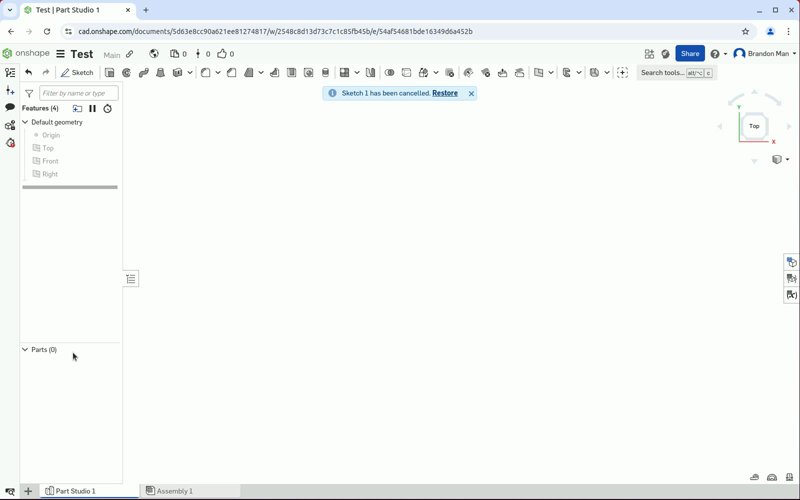
key(y)
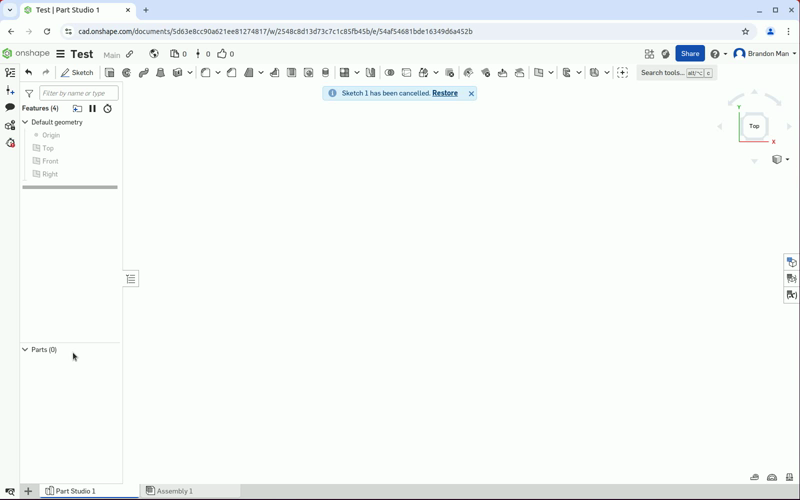
key(shift+p)
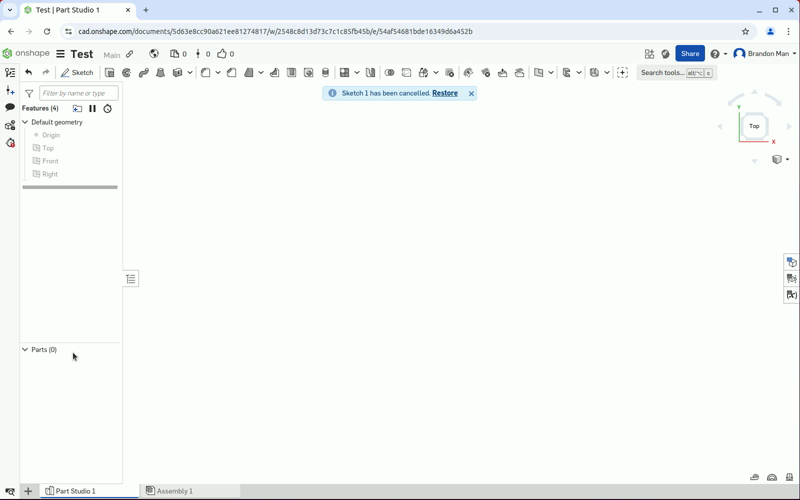
key(space)
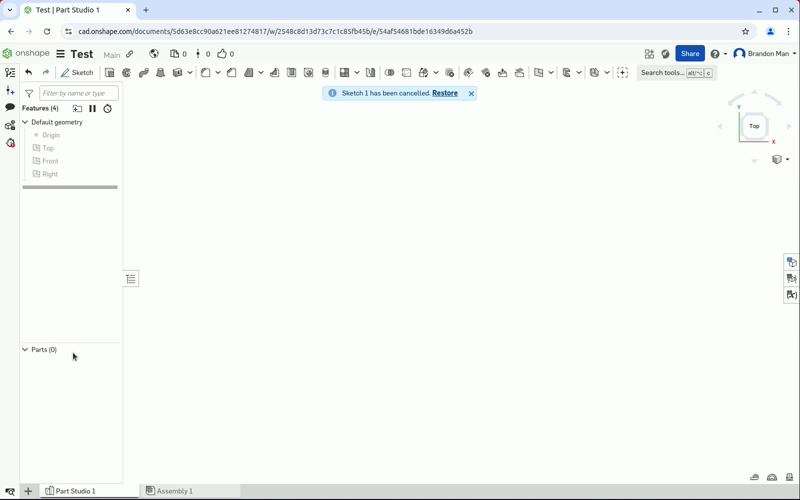
key_down(shift)
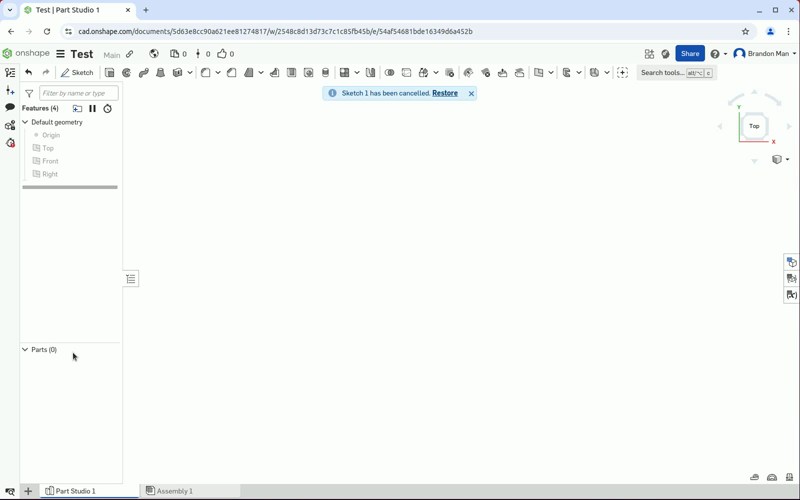
key(up)
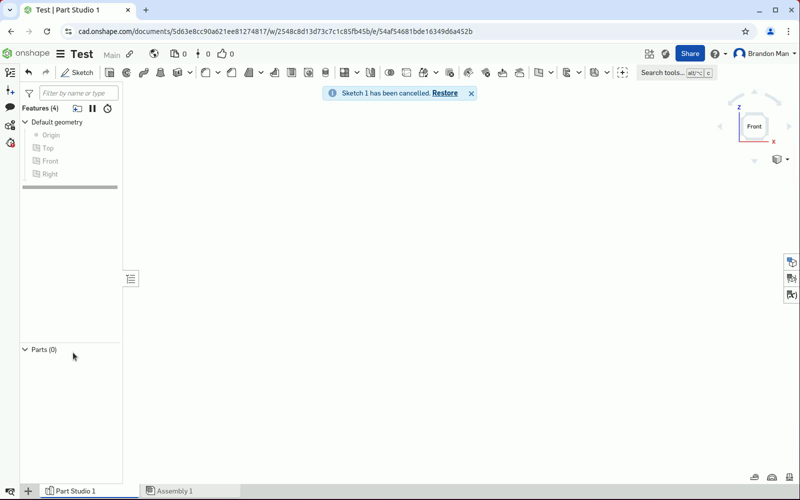
key_up(shift)
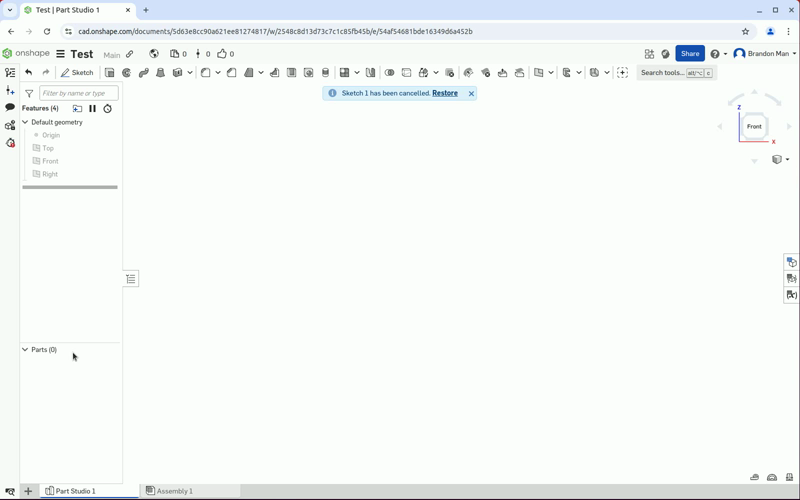
mouse_move(73, 352)
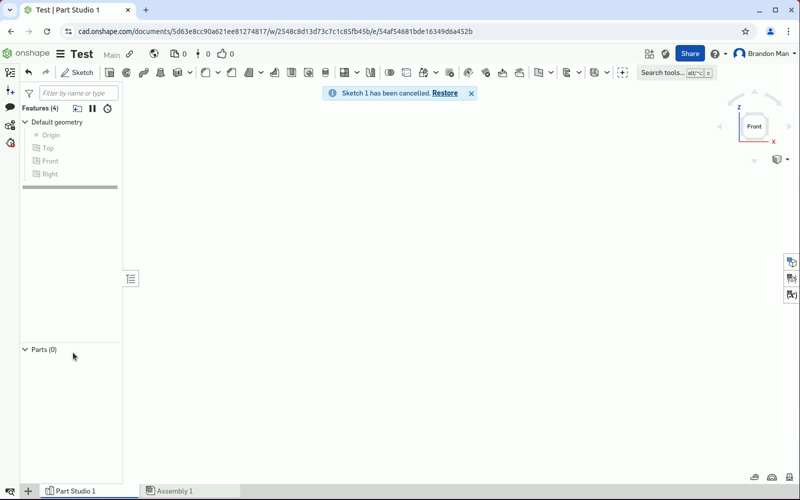
key(shift+y)
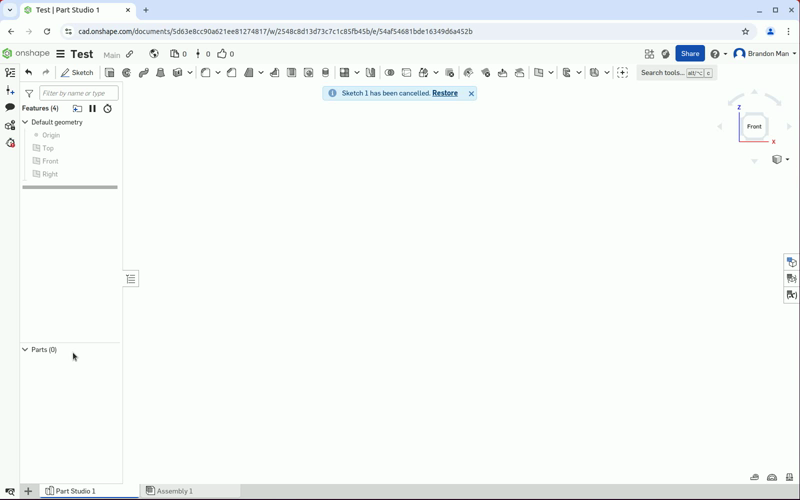
key(shift+s)
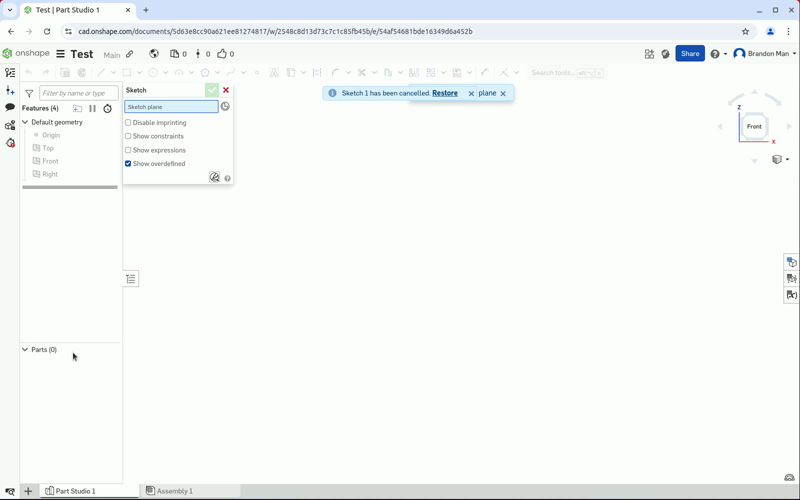
mouse_move(73, 163)
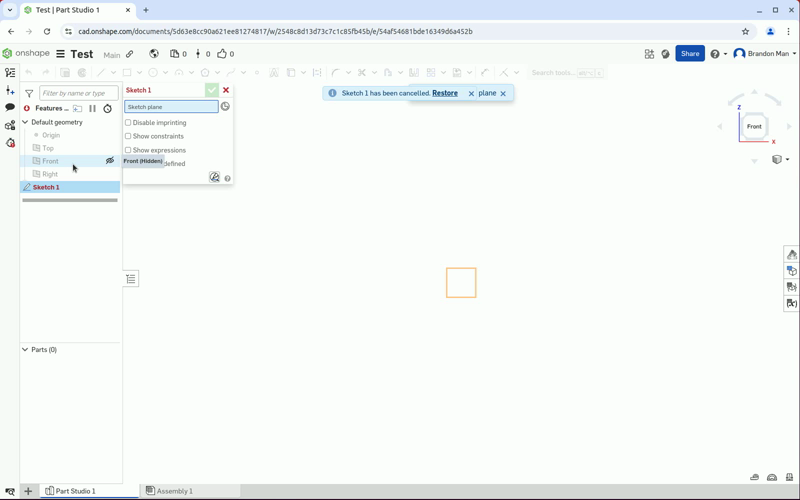
click(73, 163)
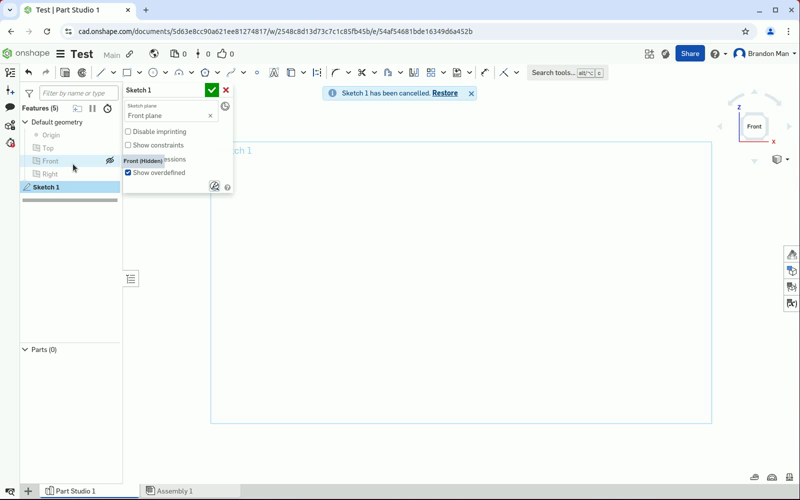
mouse_move(73, 352)
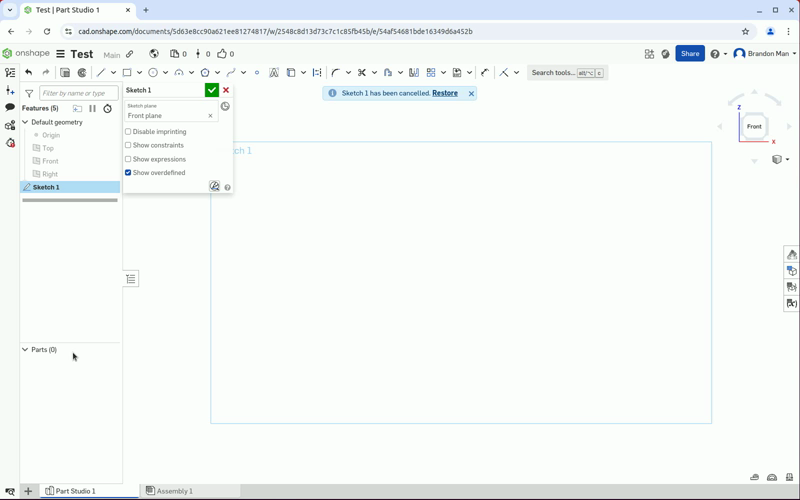
key(y)
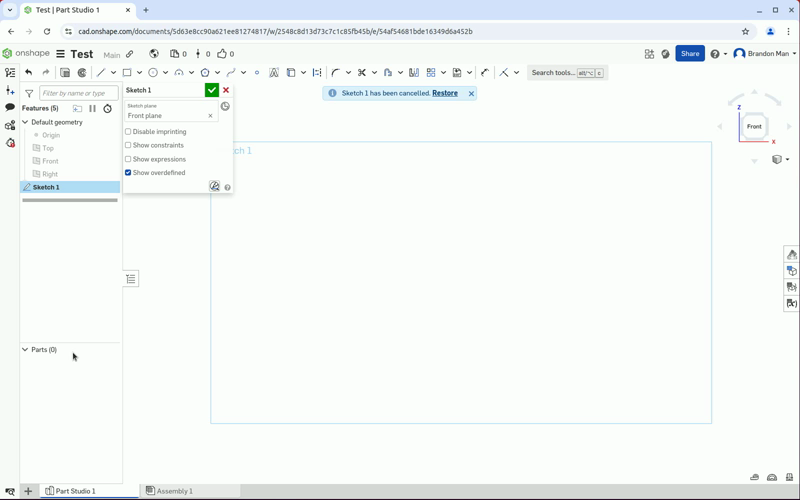
key(l)
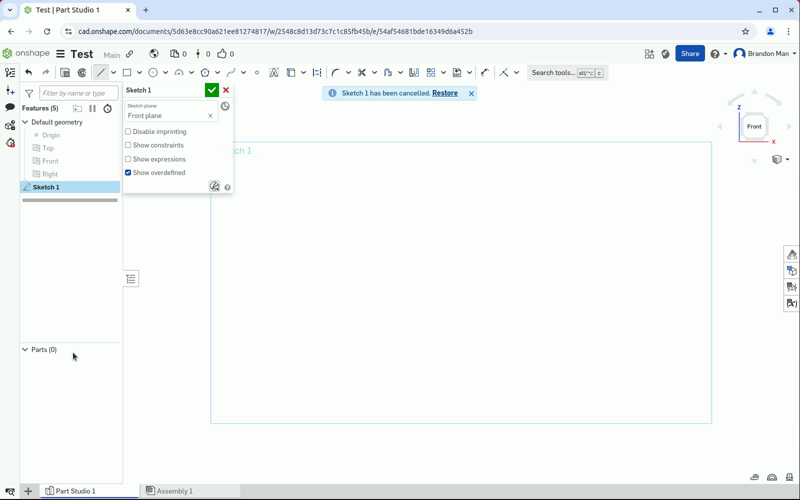
key_down(shift)
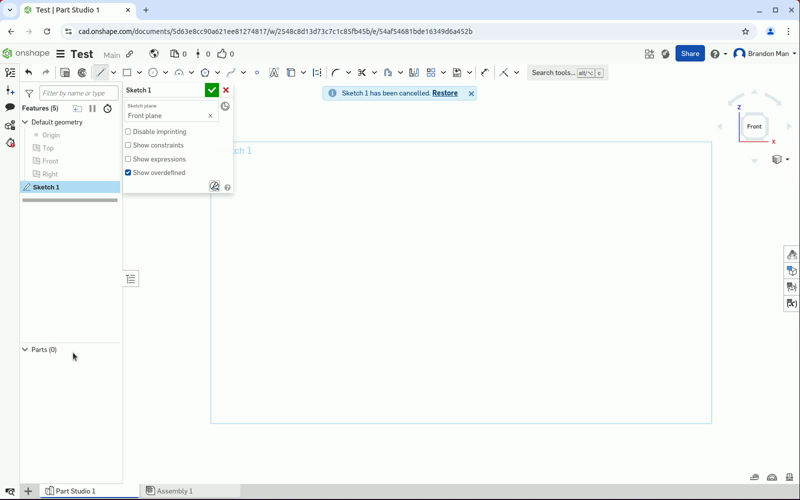
mouse_move(460, 282)
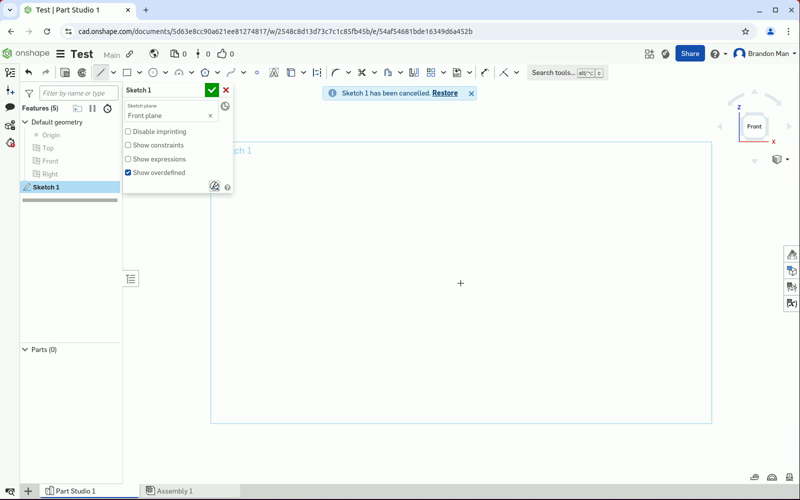
click(460, 282)
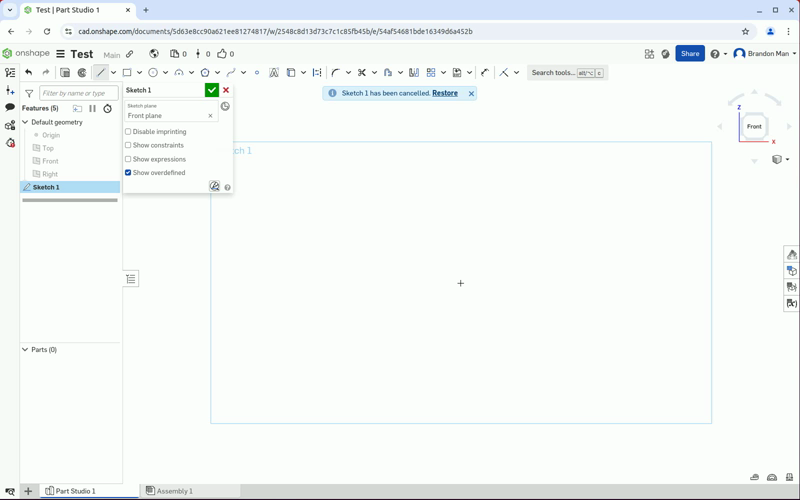
key_up(shift)
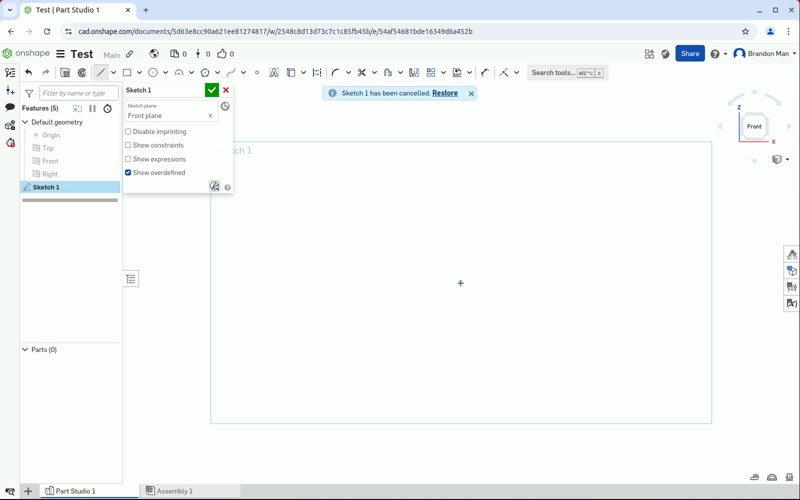
key_down(shift)
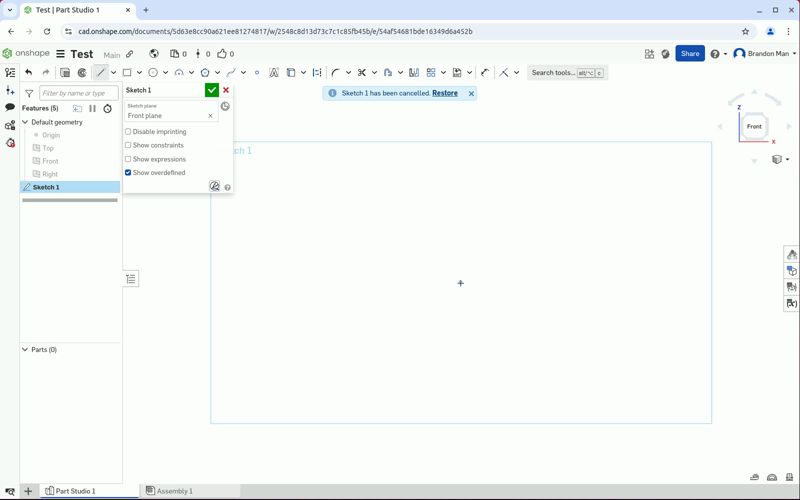
mouse_move(573, 282)
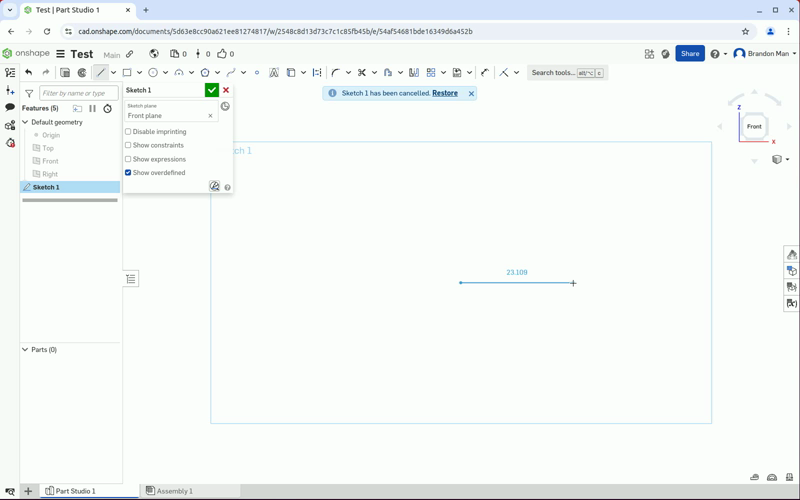
click(573, 282)
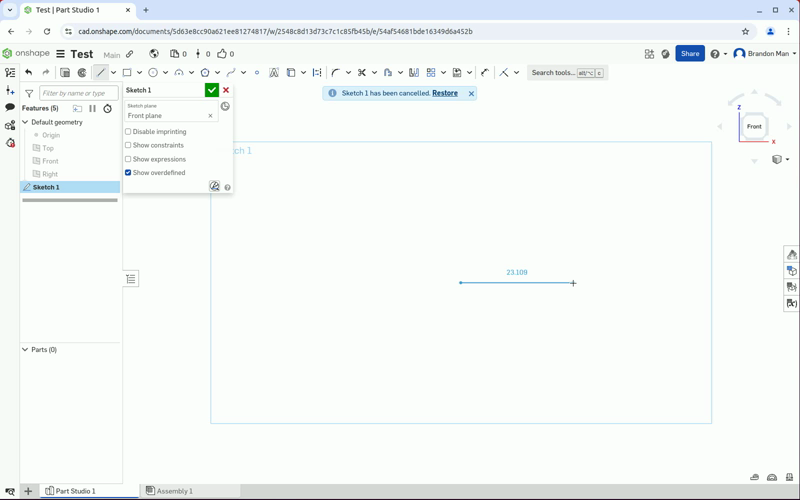
key_up(shift)
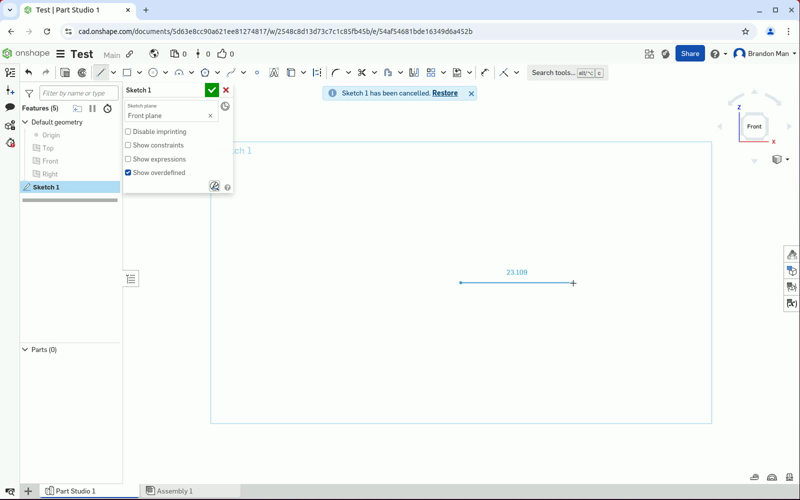
key_down(shift)
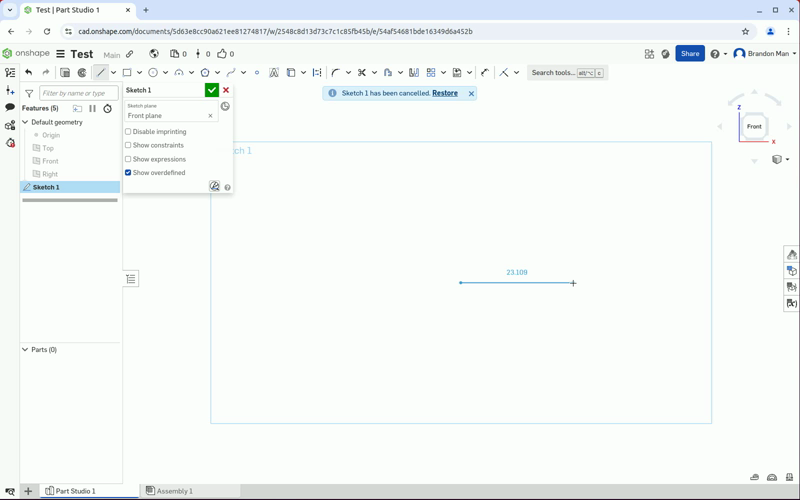
mouse_move(517, 208)
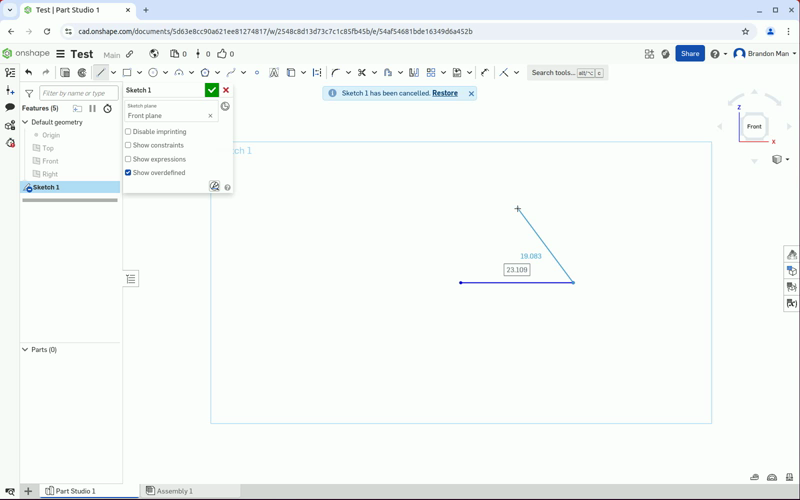
click(517, 208)
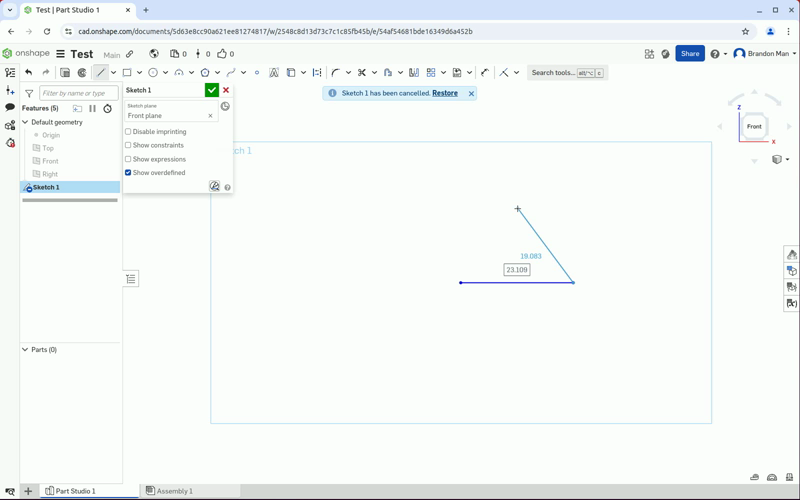
key_up(shift)
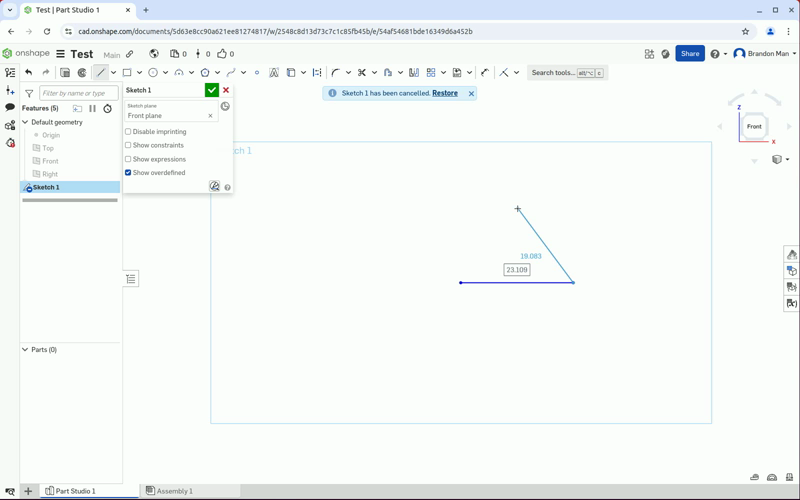
key_down(shift)
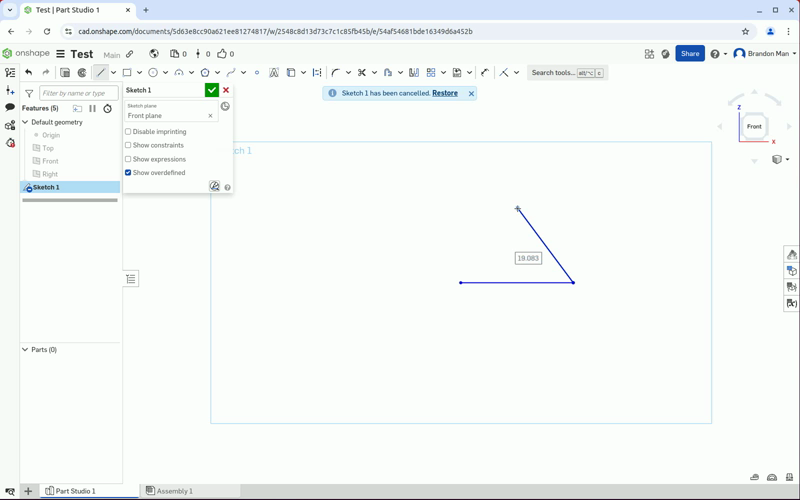
mouse_move(547, 208)
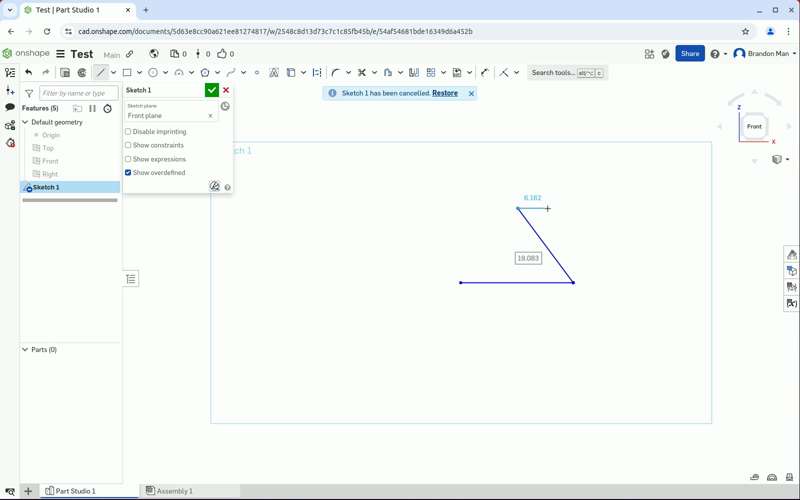
mouse_move(460, 208)
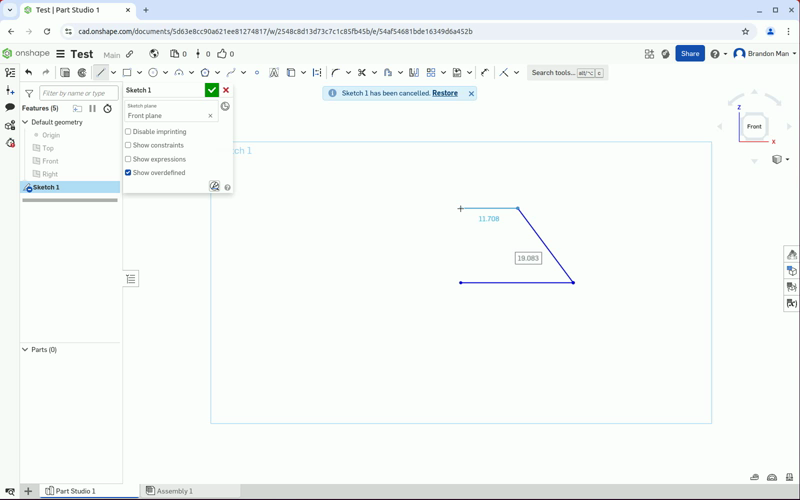
click(460, 208)
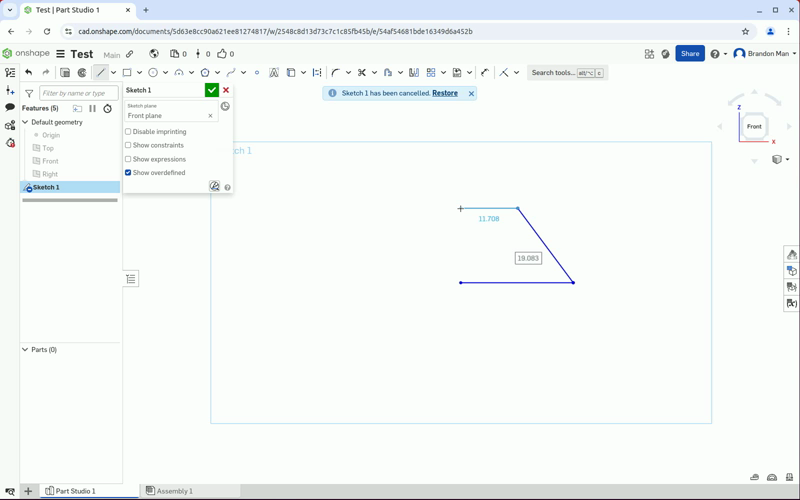
key_up(shift)
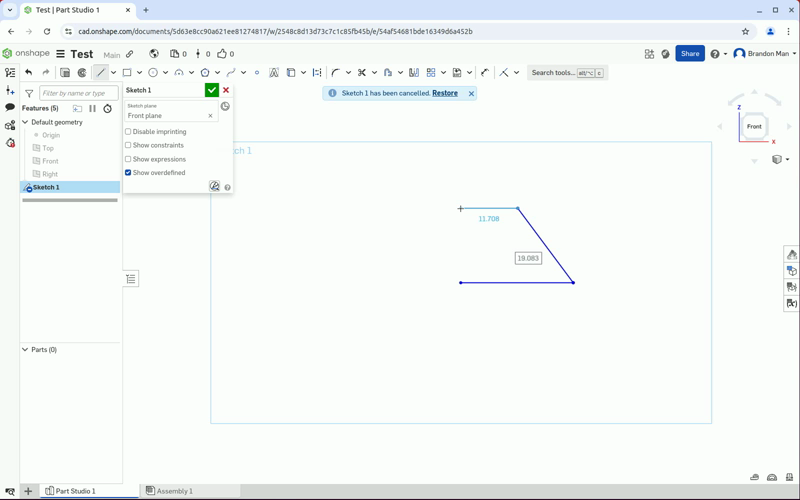
key_down(shift)
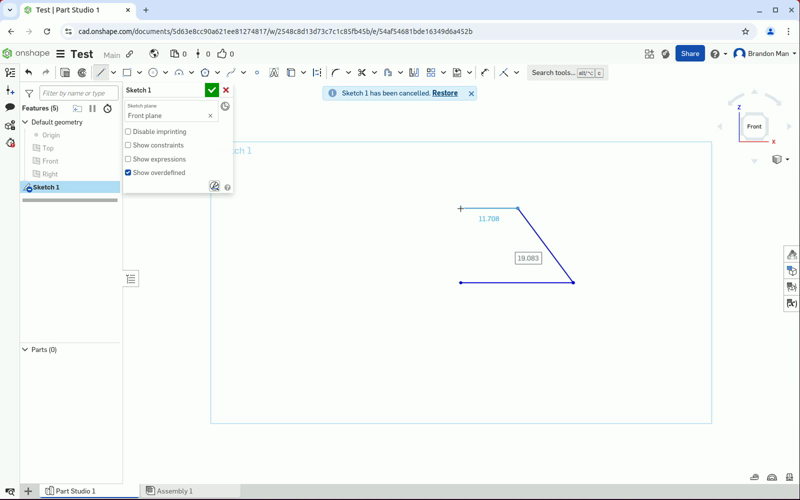
mouse_move(460, 282)
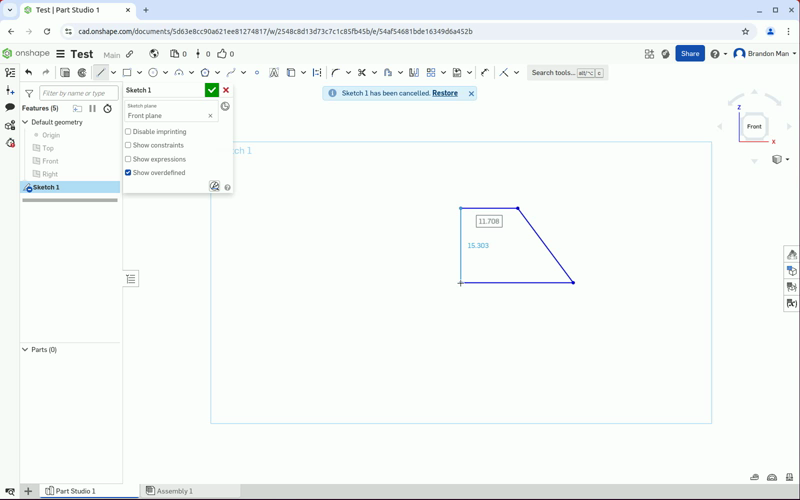
key_up(shift)
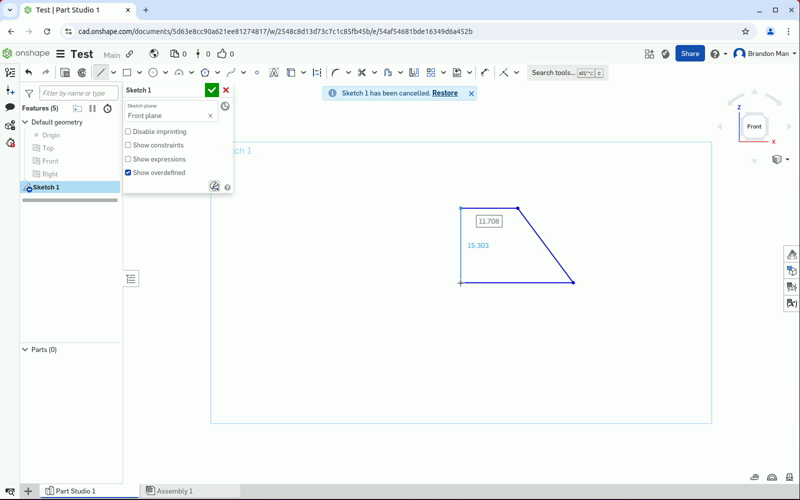
click(460, 282)
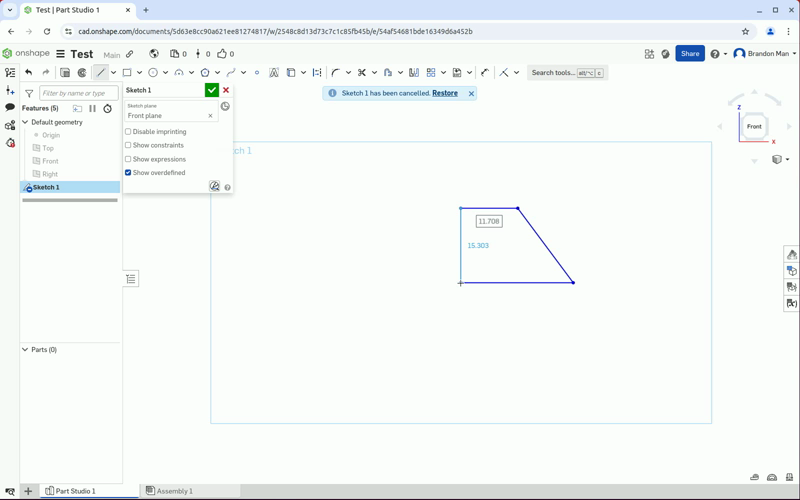
key(esc)
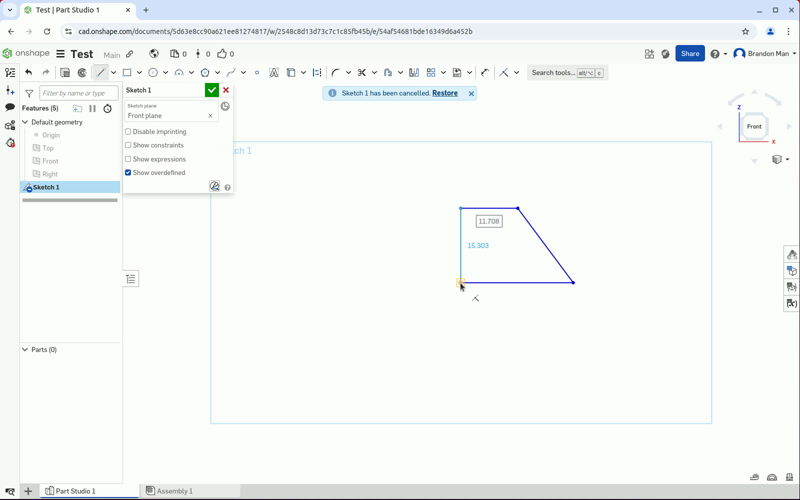
mouse_move(509, 234)
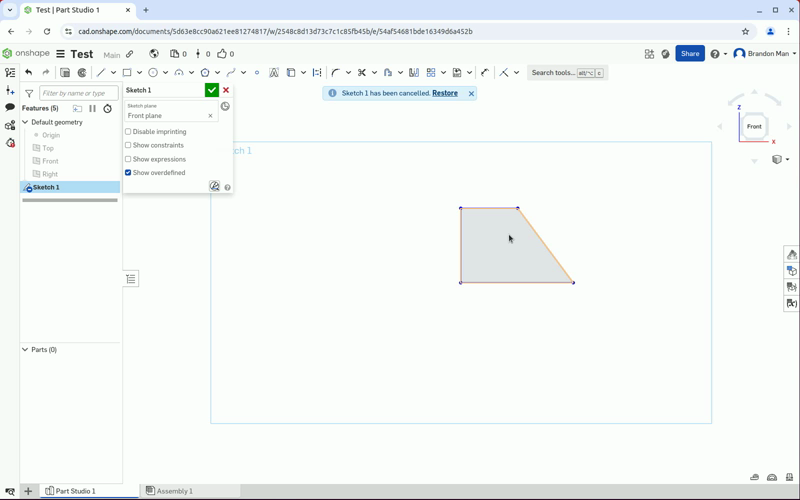
click(509, 234)
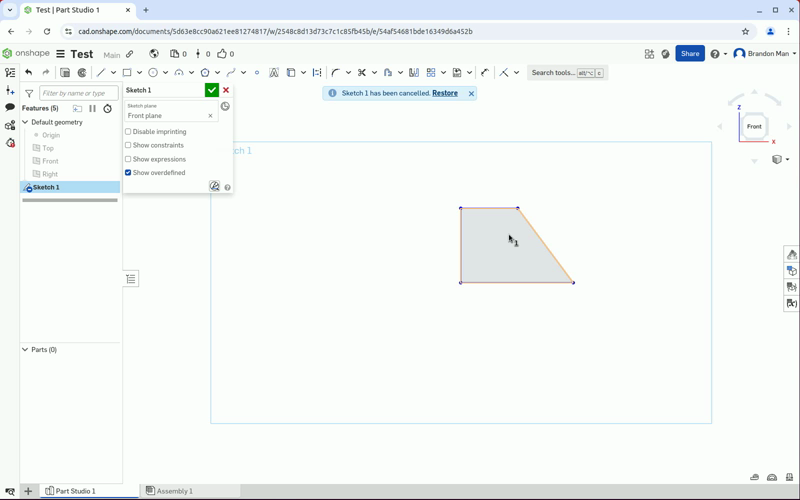
mouse_move(73, 352)
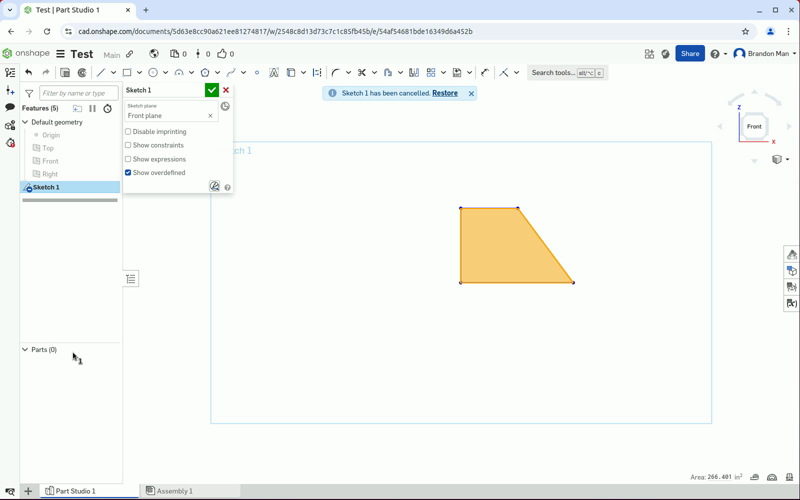
key(shift+y)
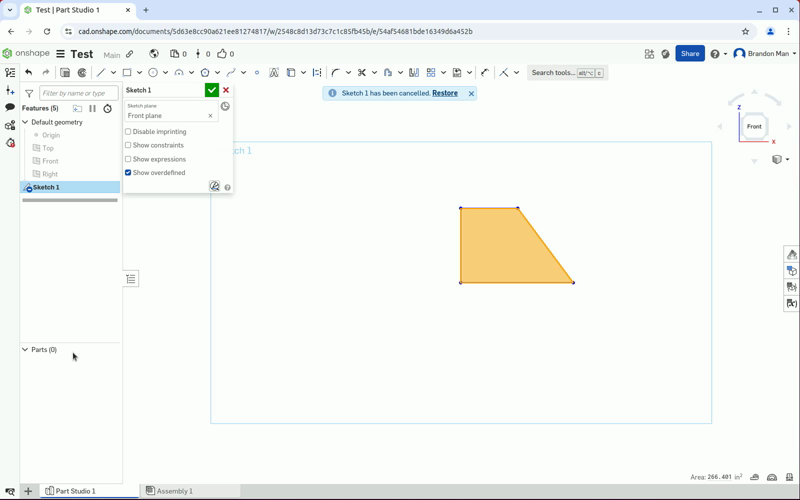
key(shift+e)
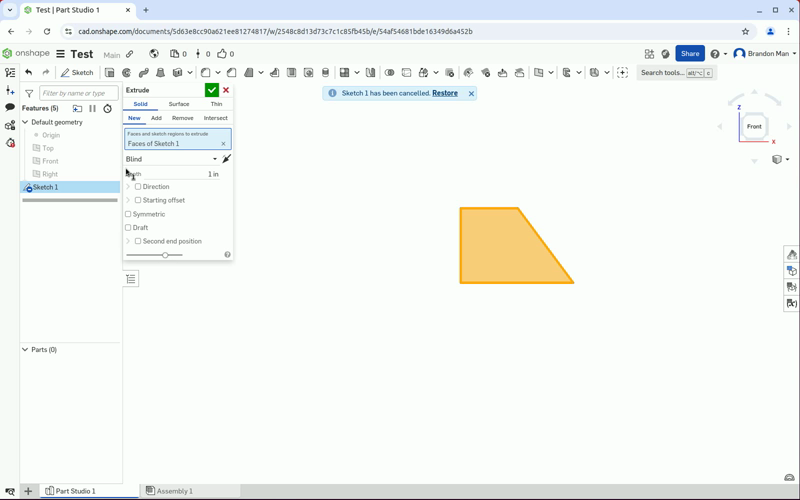
mouse_move(143, 106)
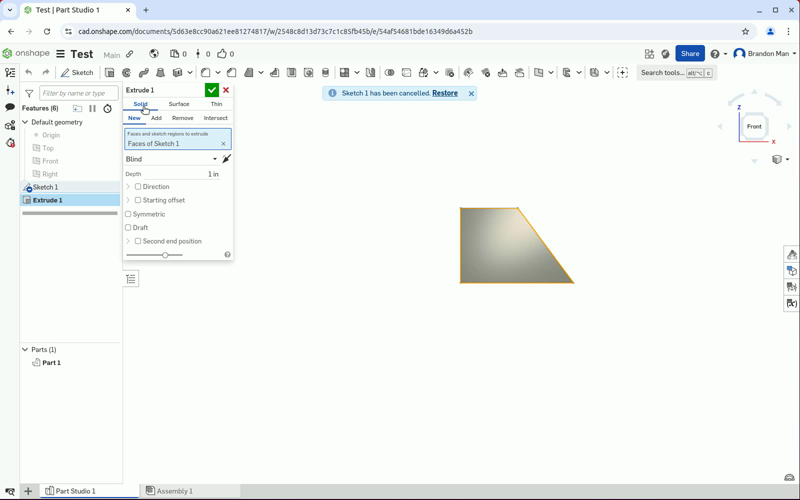
click(143, 106)
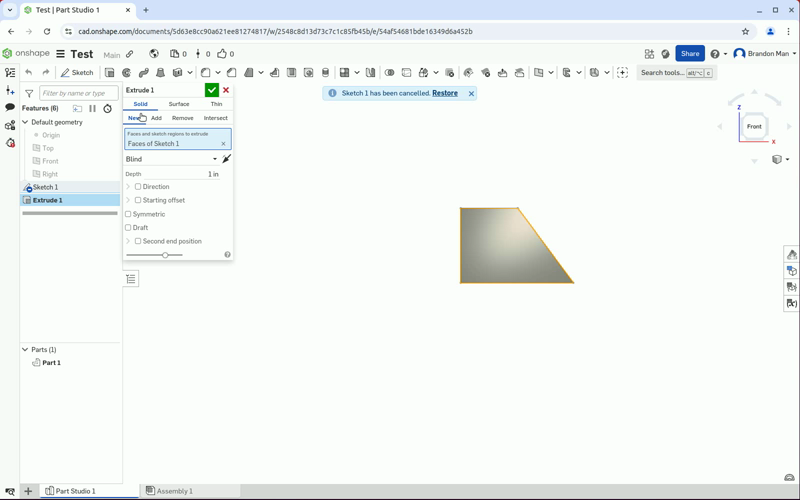
mouse_move(137, 120)
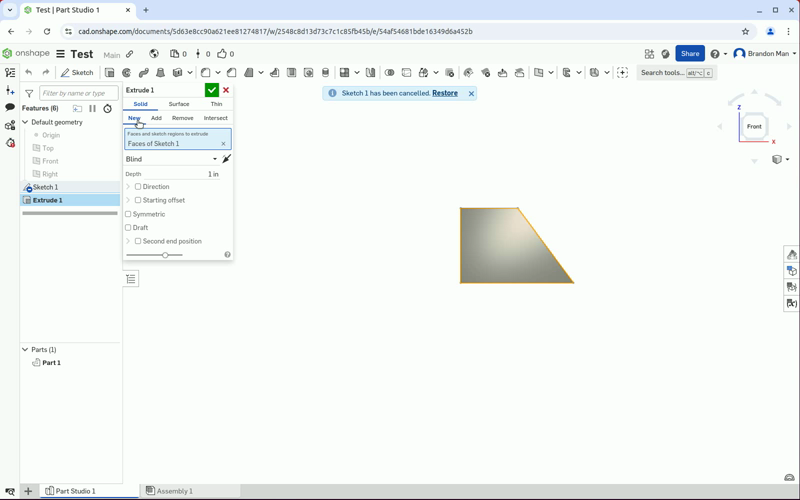
click(137, 120)
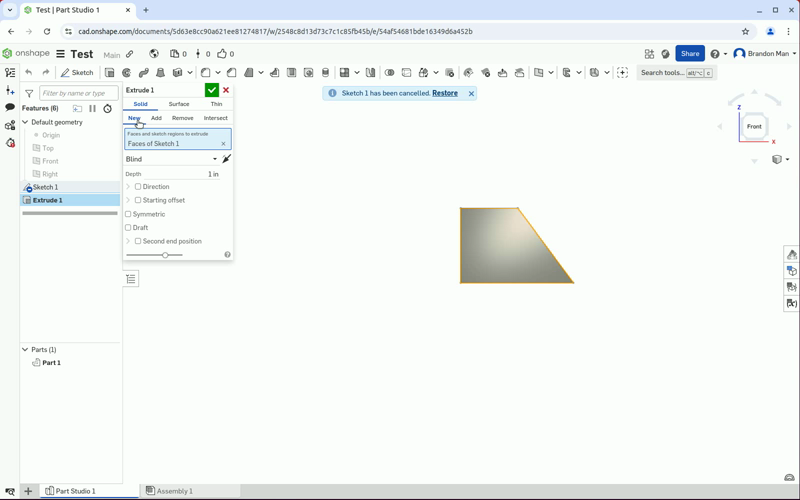
key(tab, 4)
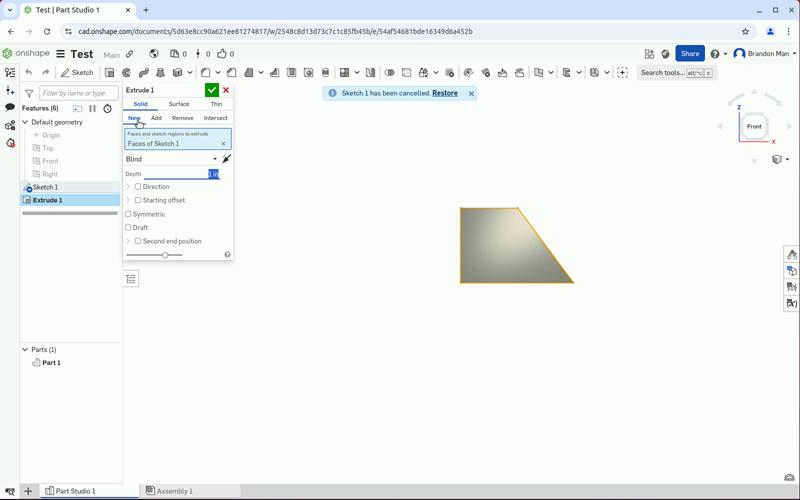
text(15.405)
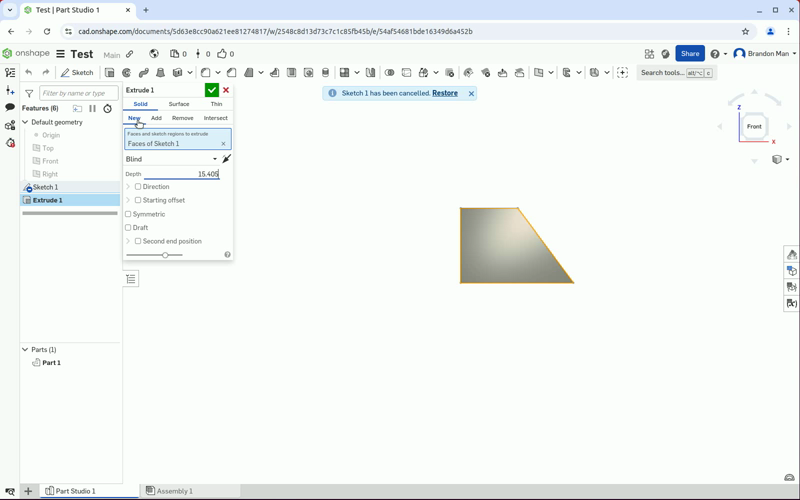
key(enter)
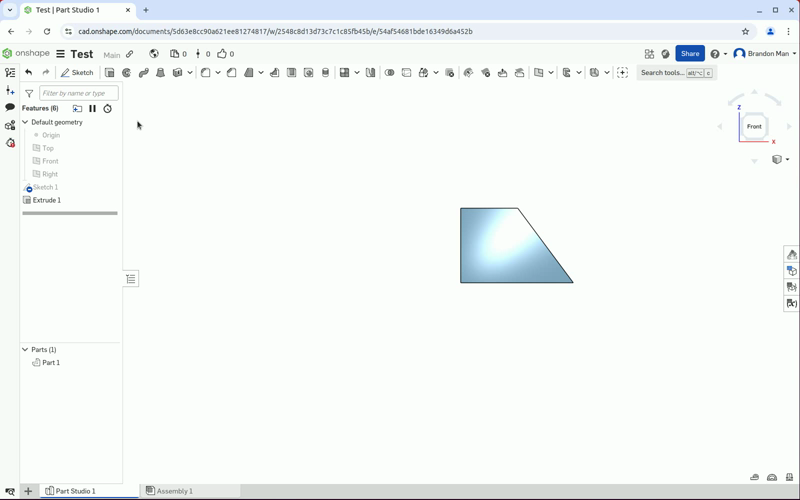
key(shift+h)
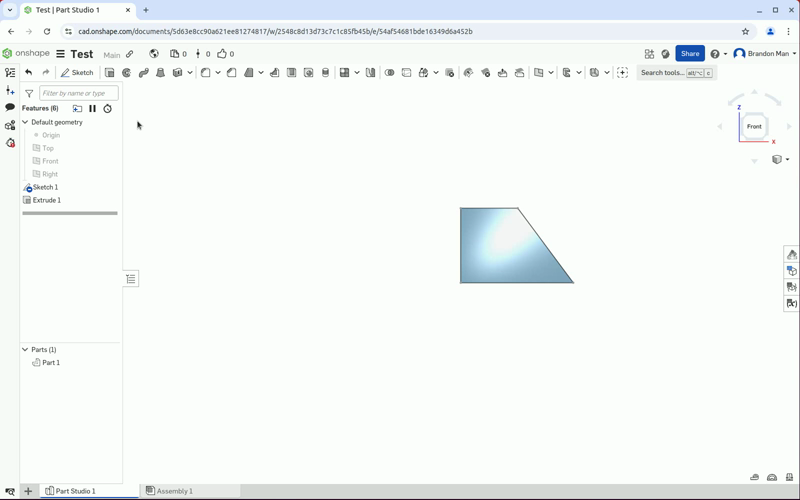
key(shift+h)
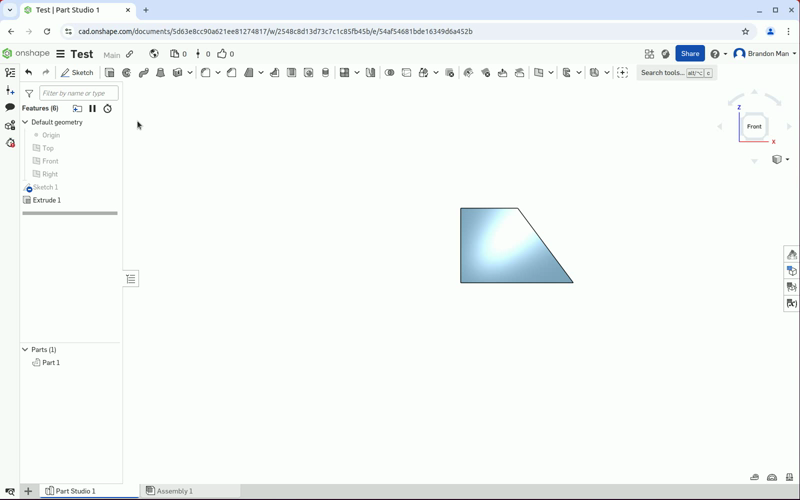
mouse_move(73, 189)
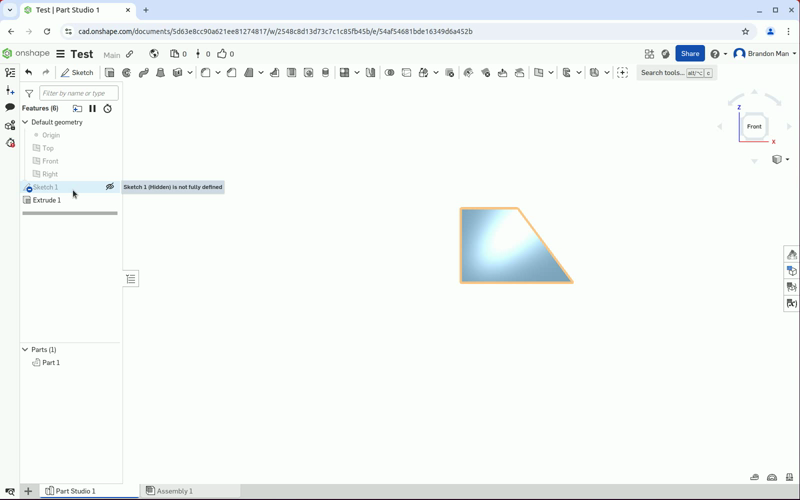
click(73, 189)
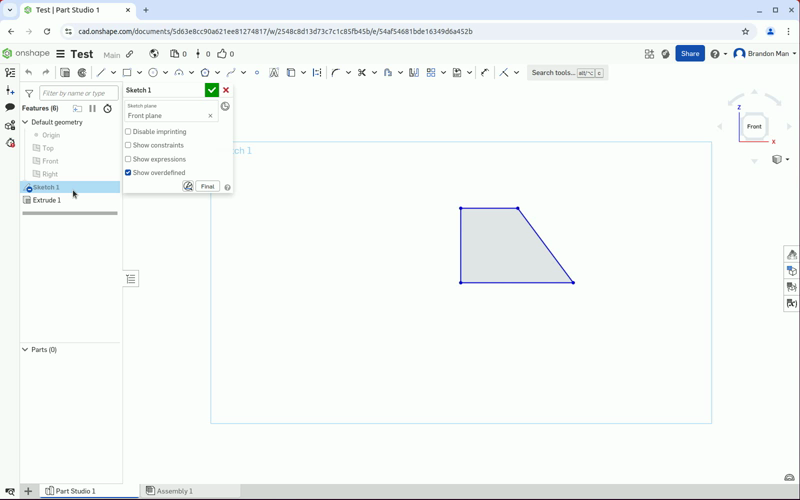
mouse_move(229, 92)
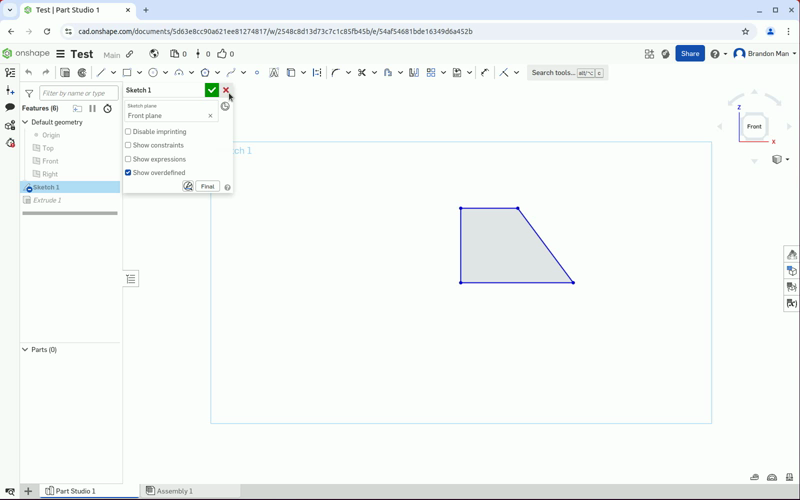
click(229, 92)
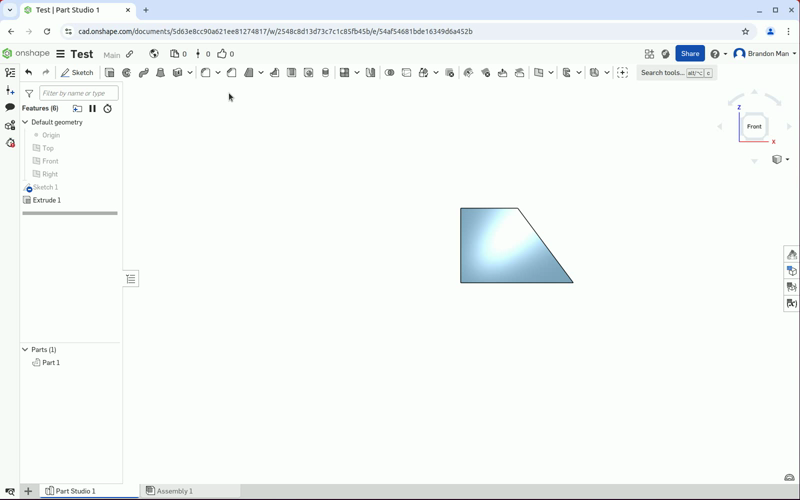
mouse_move(73, 352)
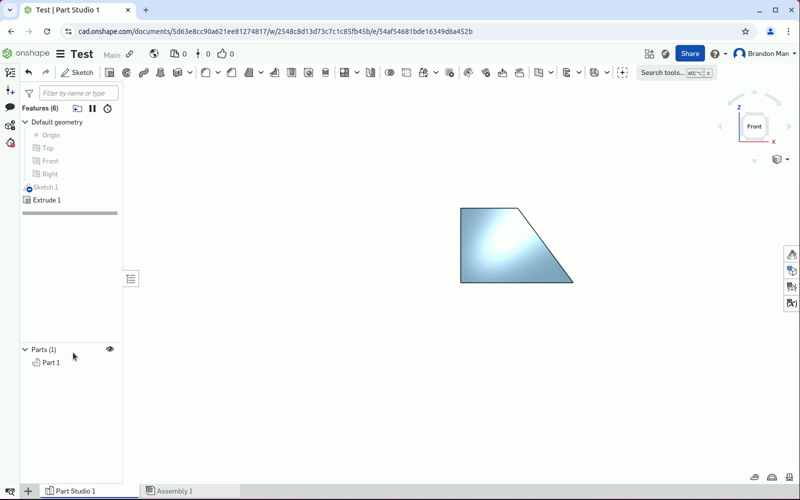
key(y)
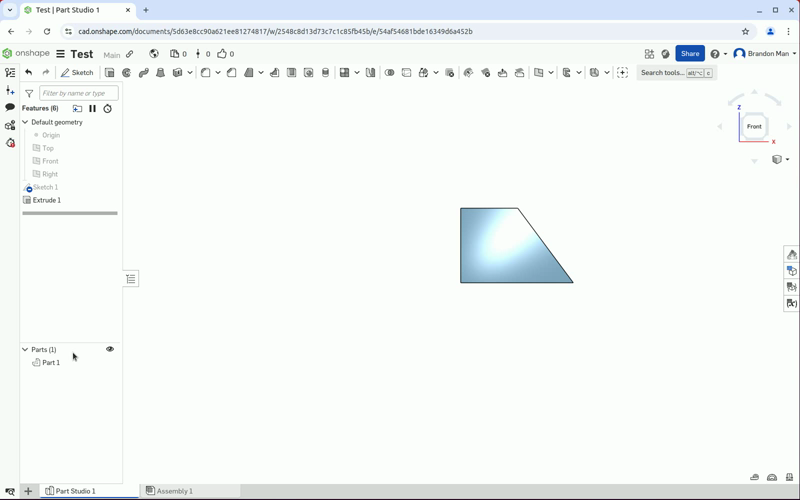
key(shift+p)
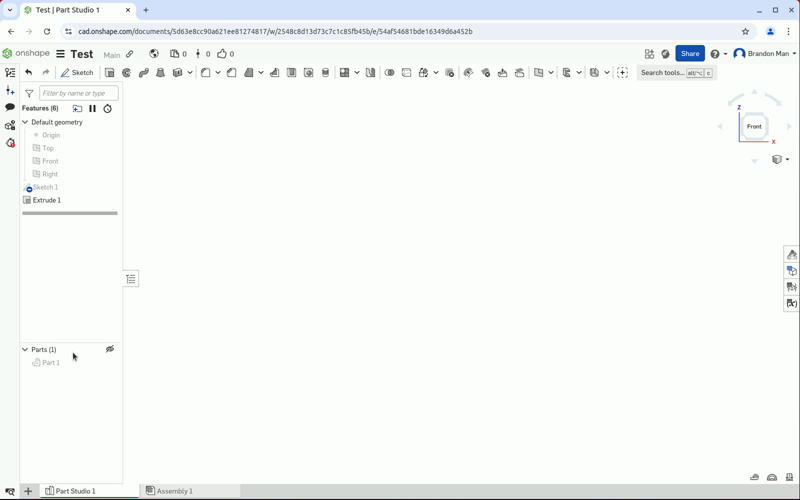
key(space)
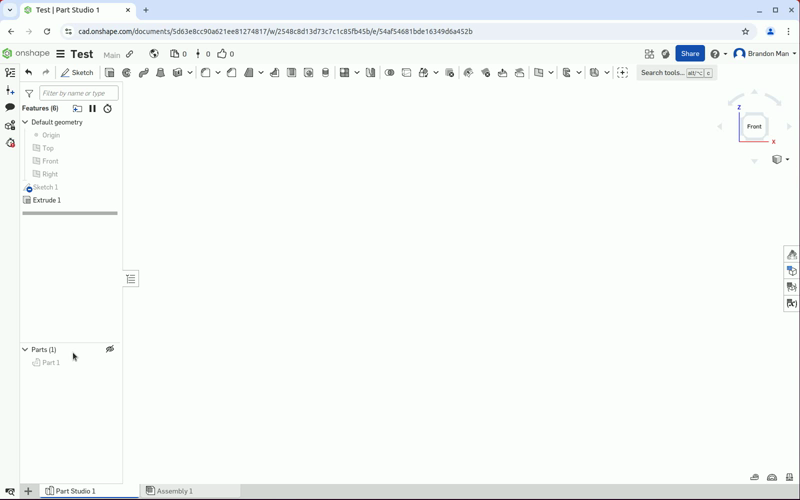
key_down(shift)
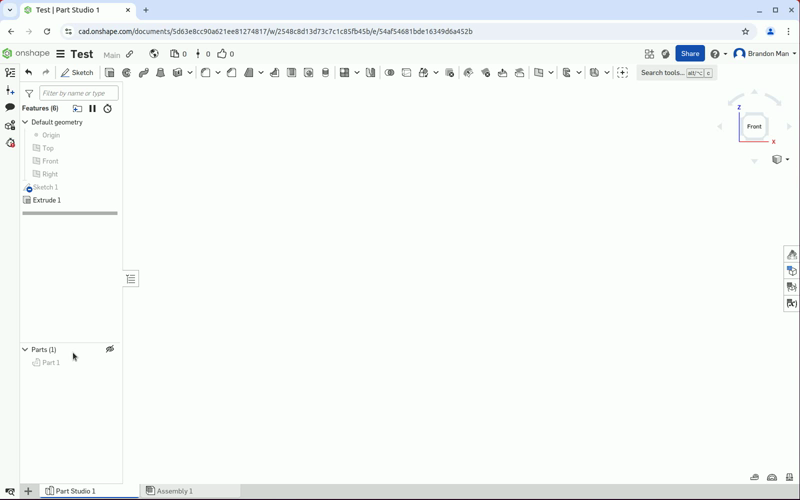
key(left)
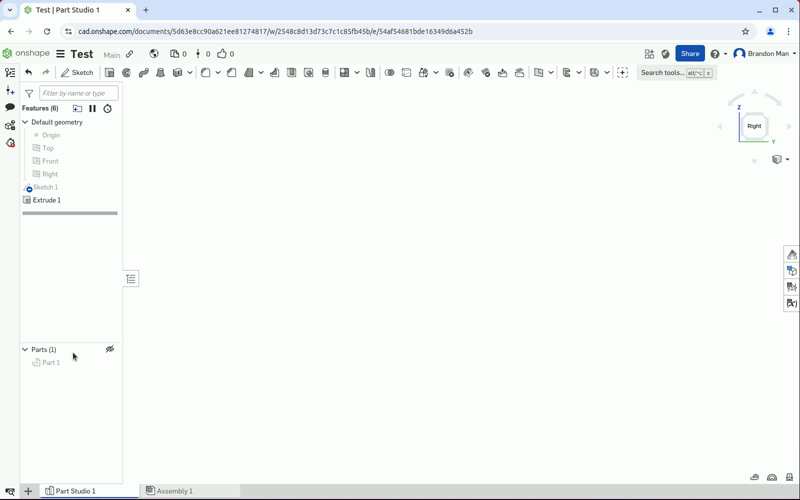
key_up(shift)
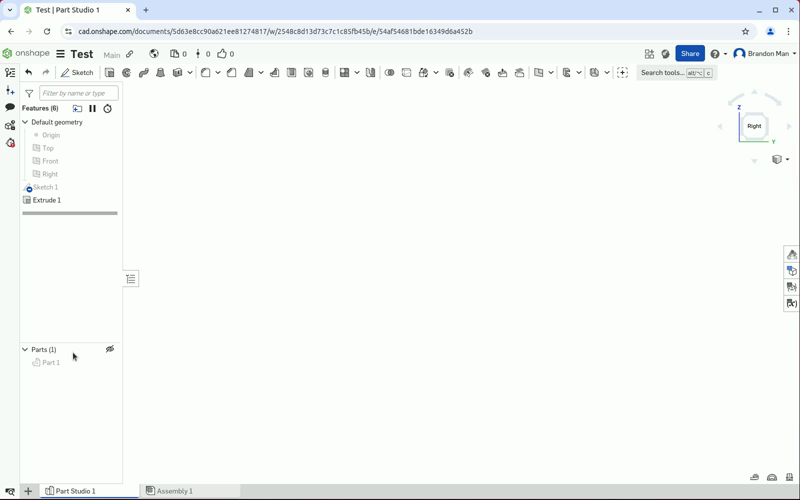
mouse_move(73, 352)
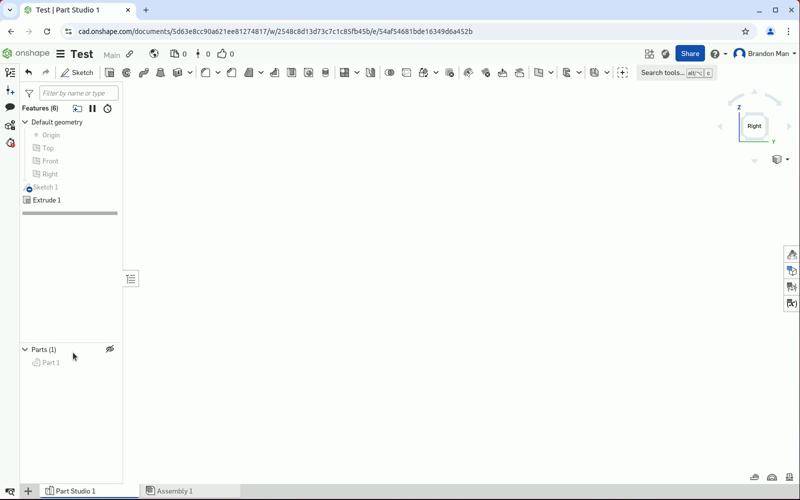
key(shift+y)
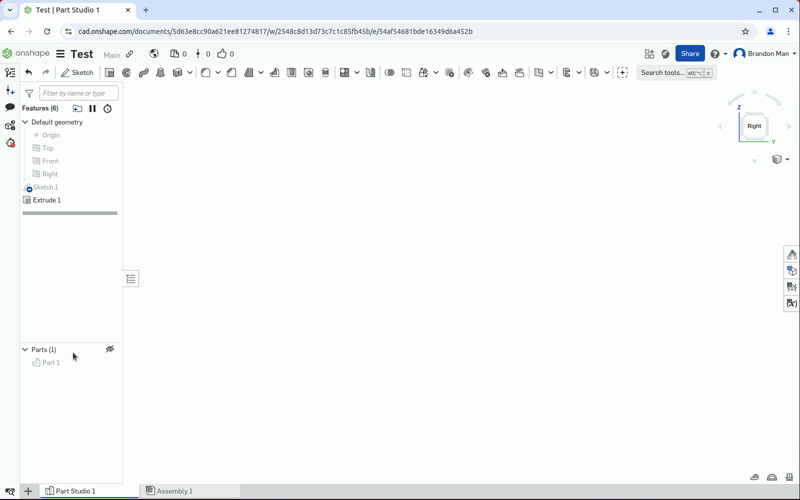
key(shift+s)
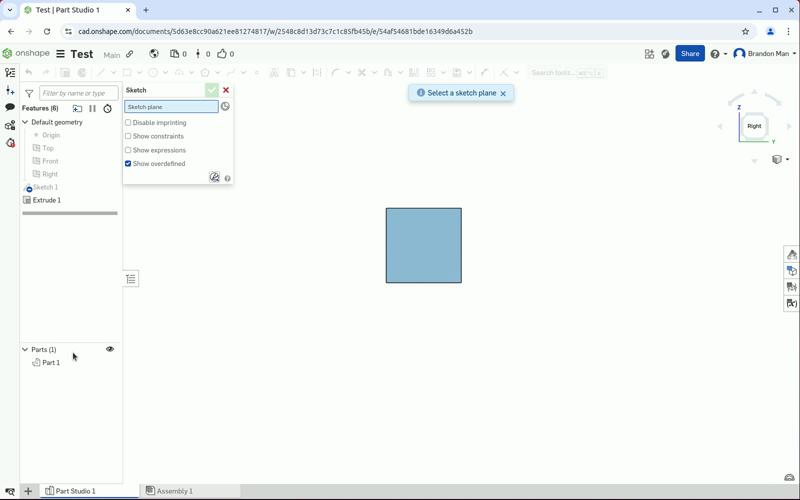
mouse_move(73, 176)
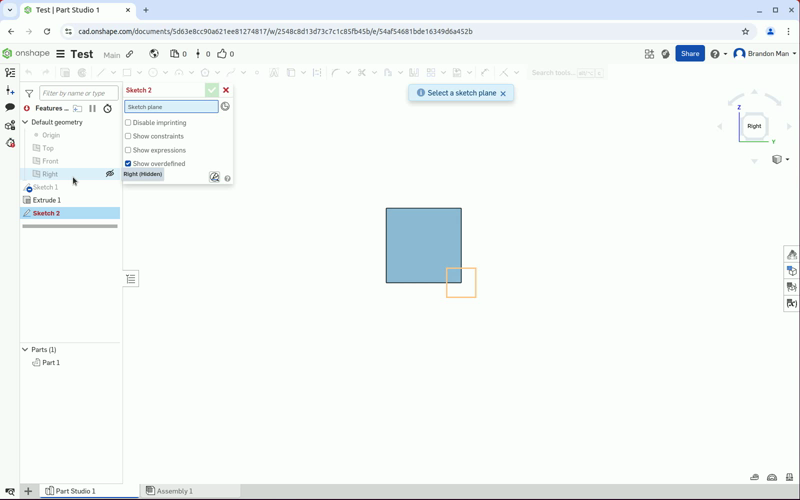
click(73, 176)
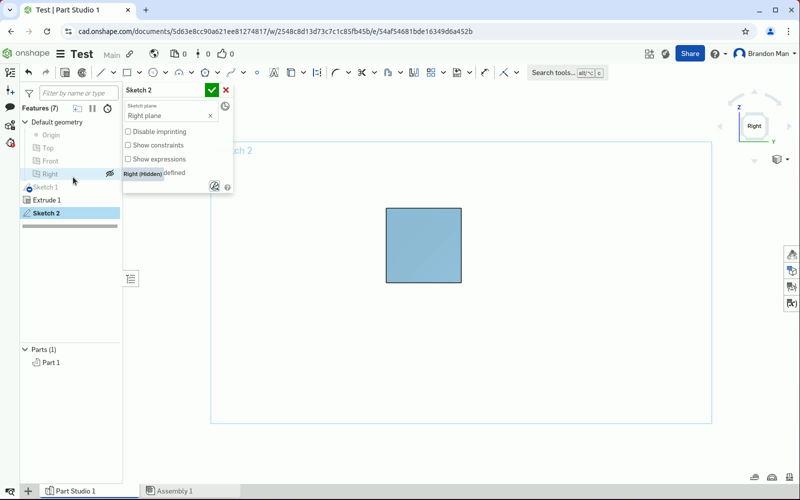
mouse_move(73, 352)
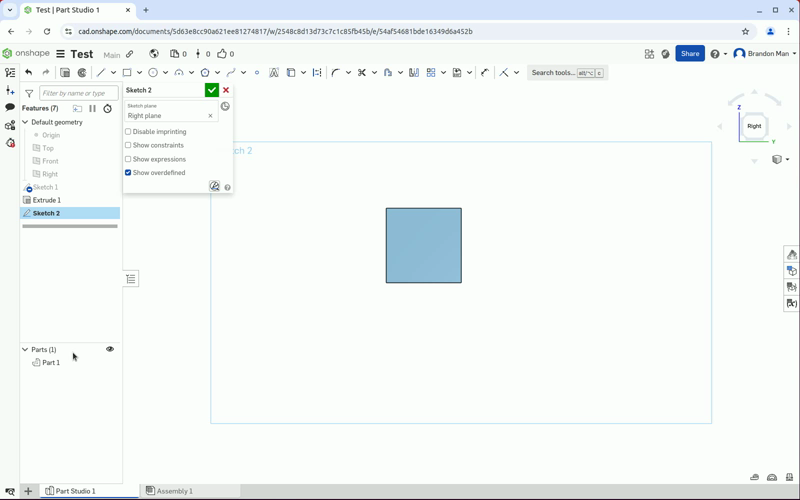
key(y)
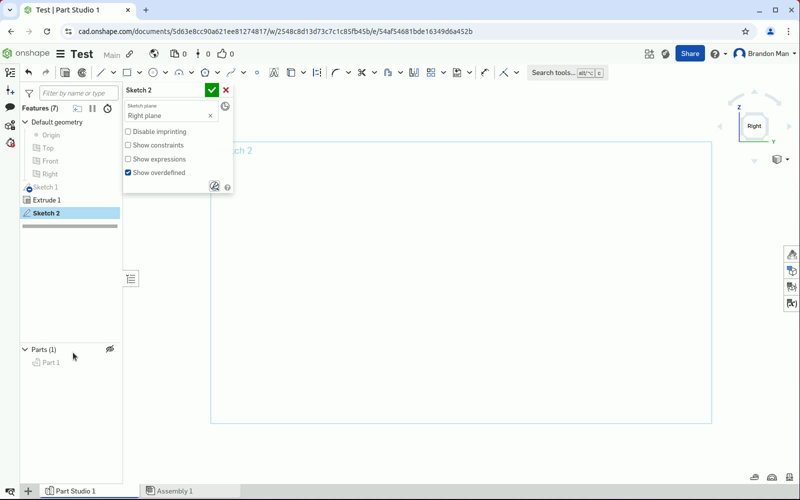
key(l)
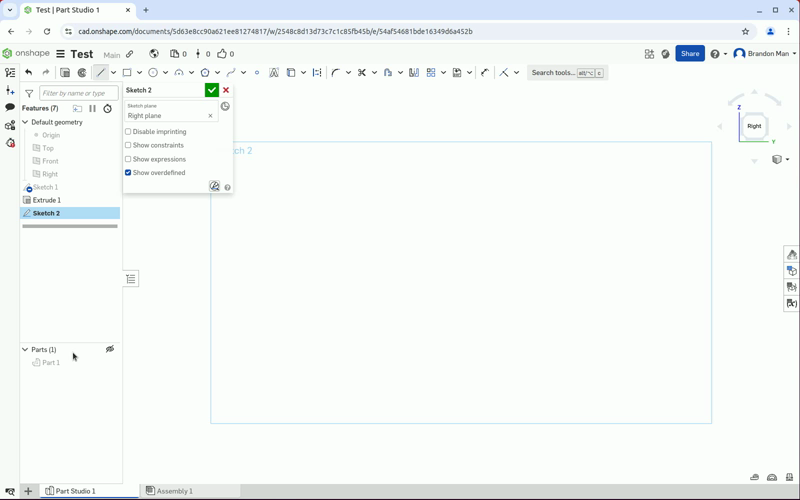
key_down(shift)
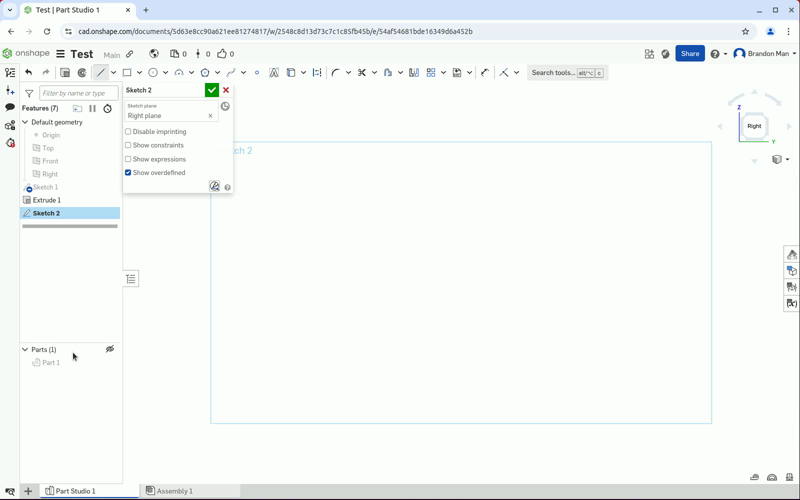
mouse_move(404, 245)
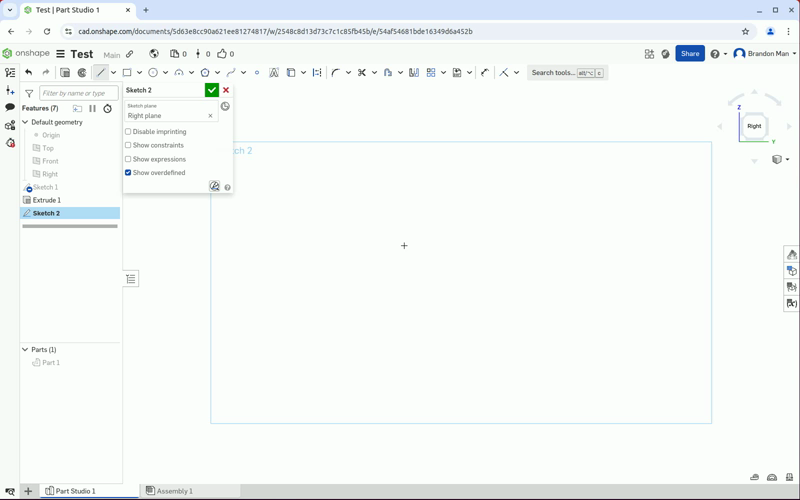
click(404, 245)
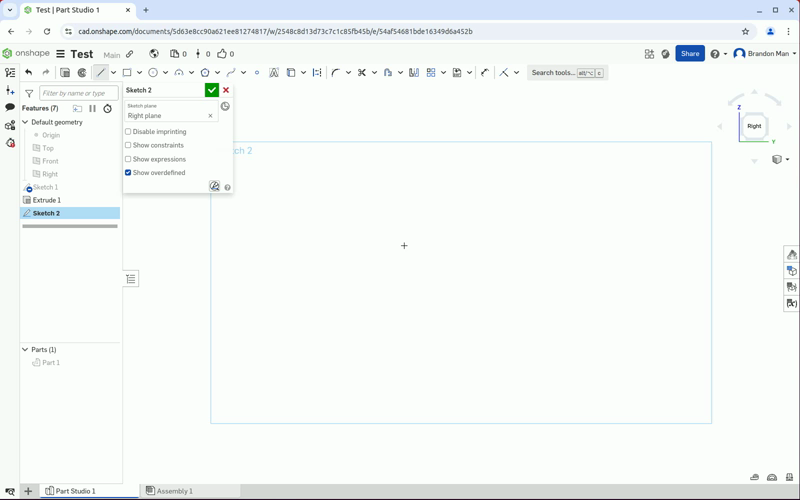
key_up(shift)
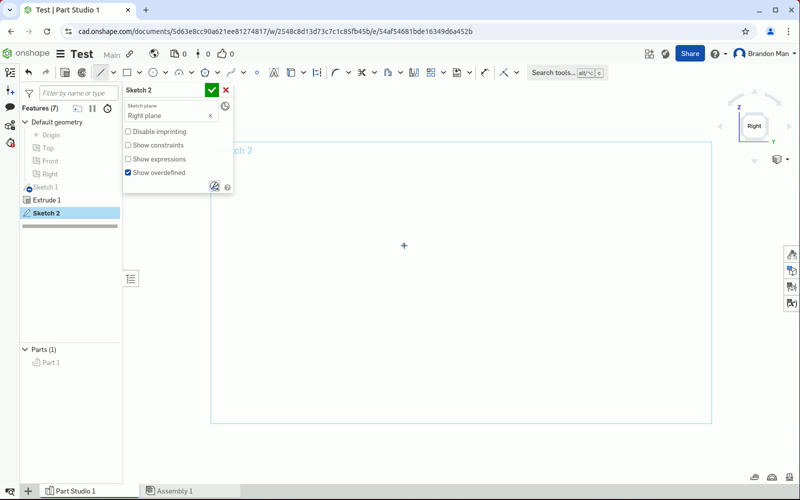
key_down(shift)
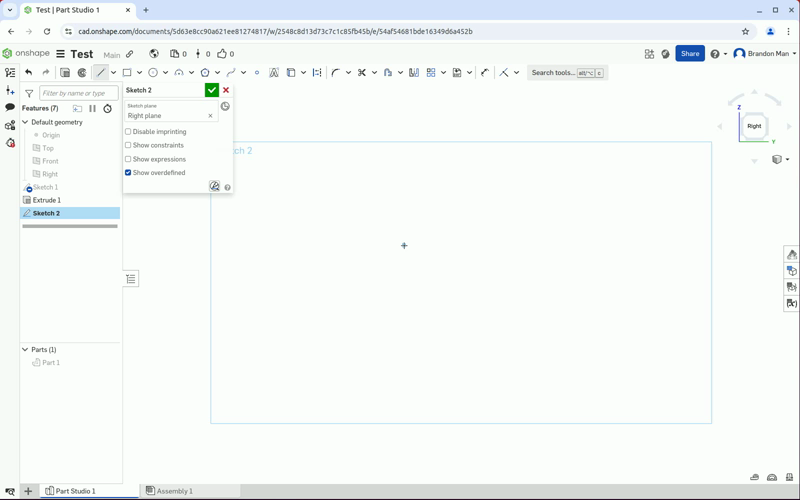
mouse_move(434, 245)
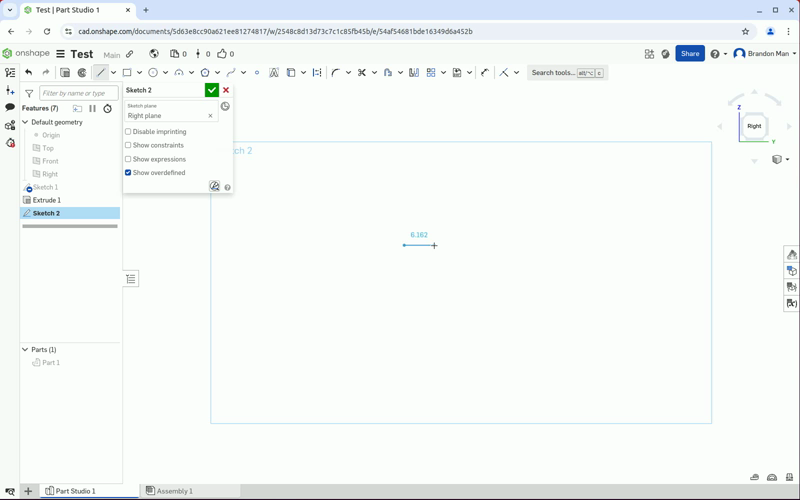
mouse_move(442, 245)
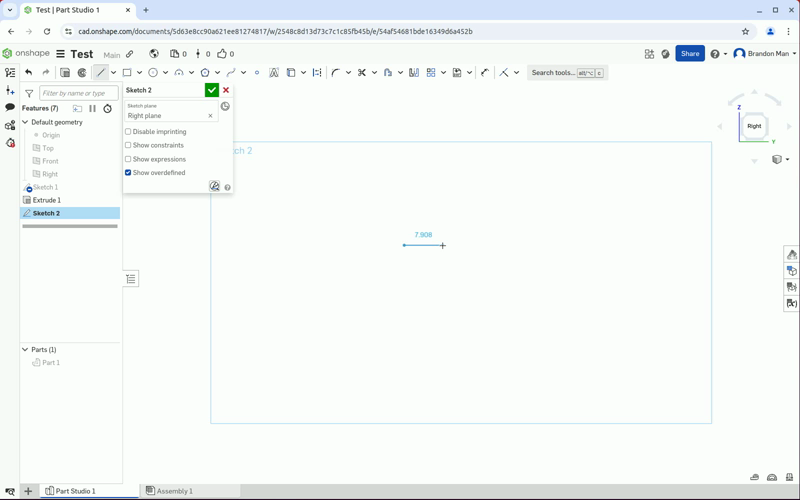
click(442, 245)
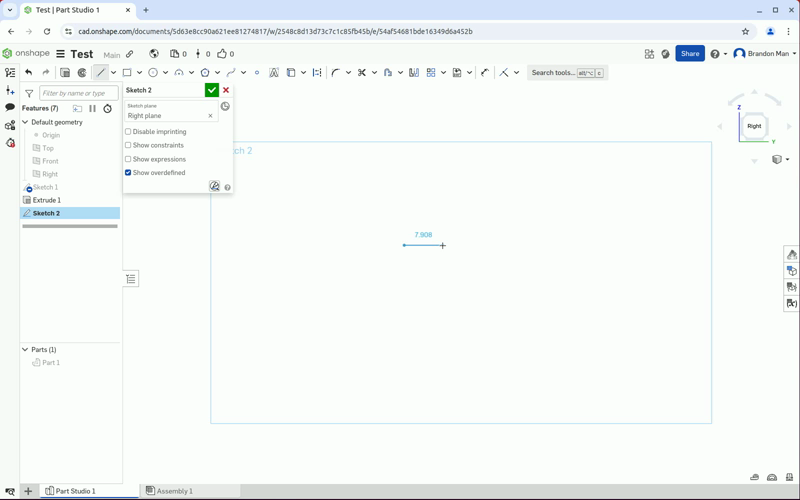
key_up(shift)
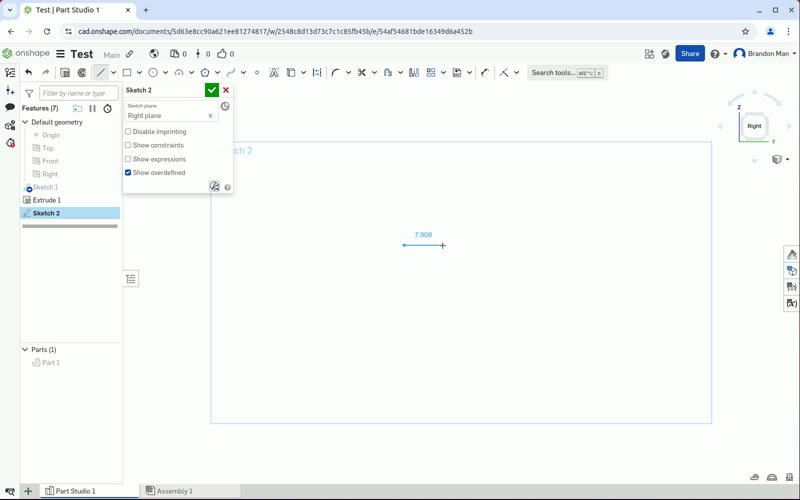
key_down(shift)
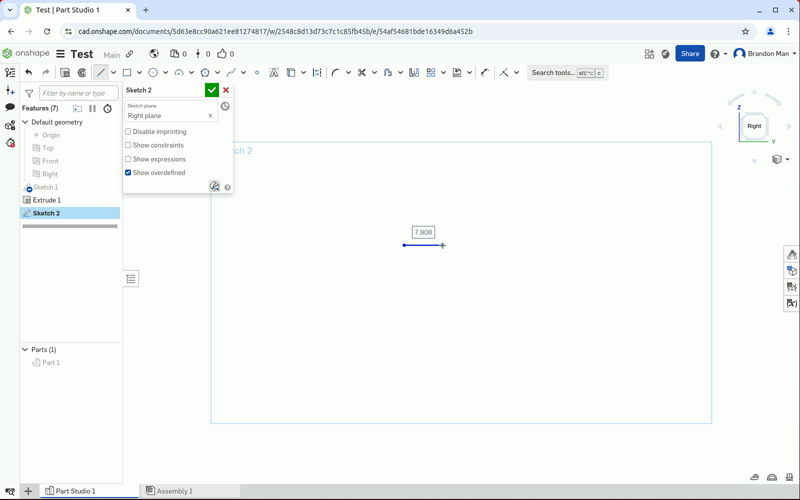
mouse_move(472, 245)
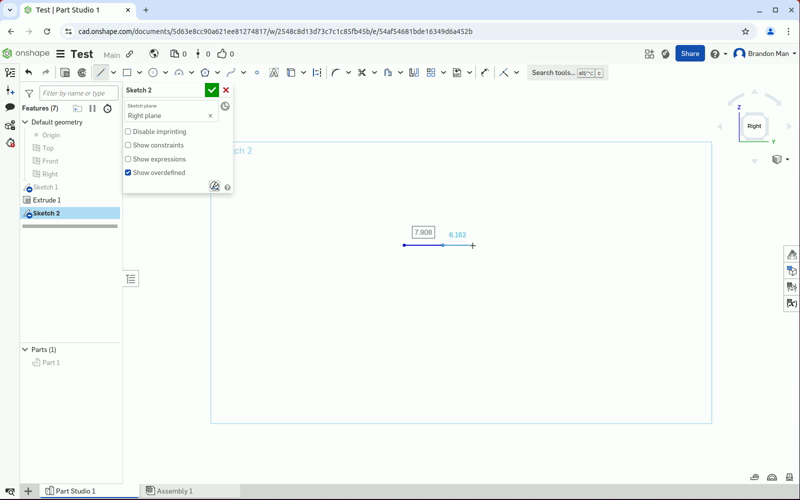
mouse_move(442, 207)
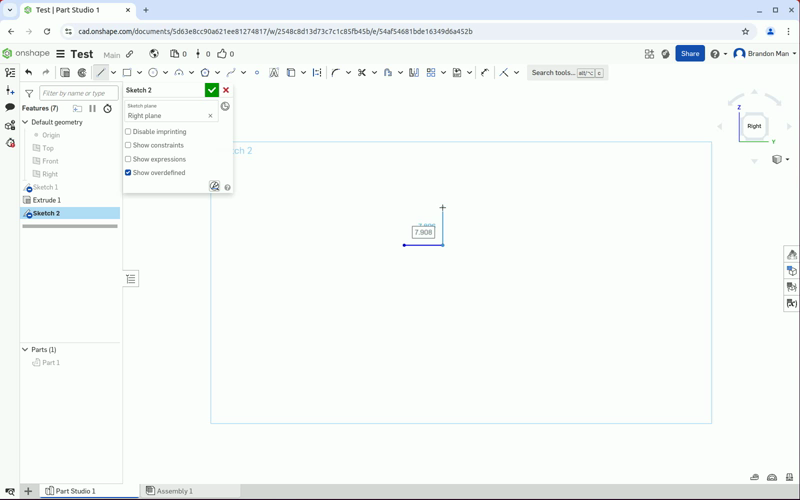
click(442, 207)
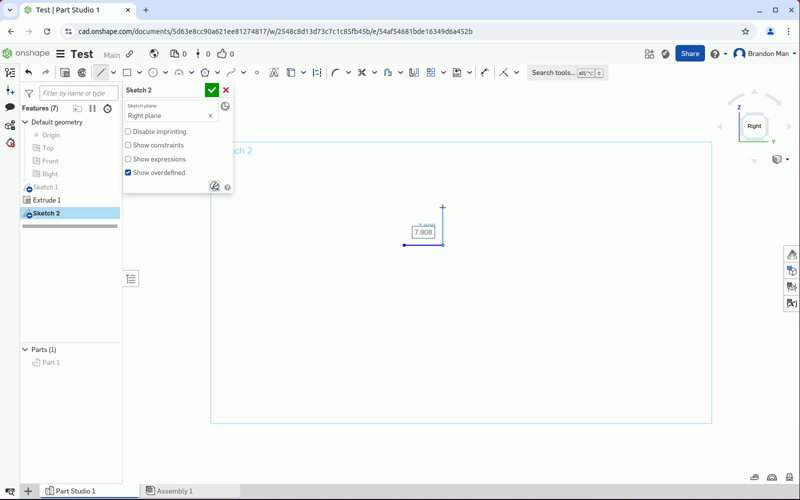
key_up(shift)
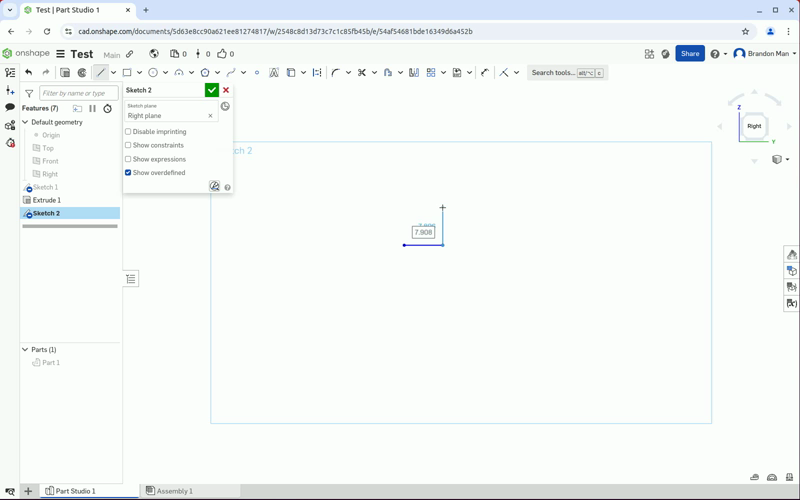
key_down(shift)
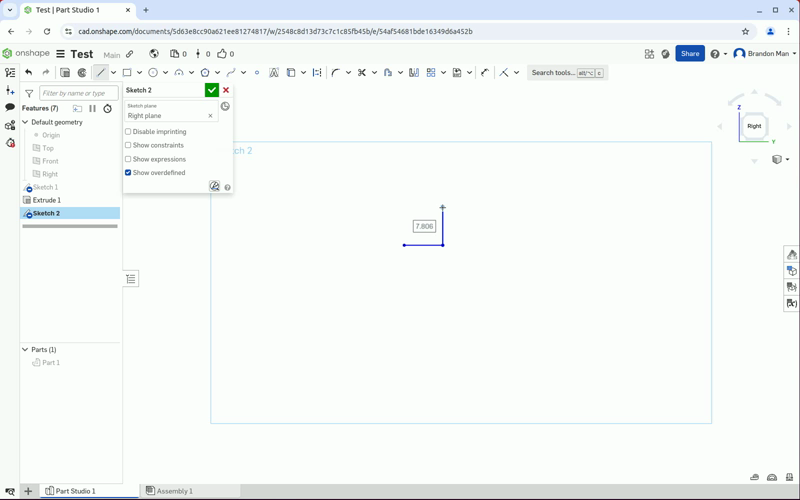
mouse_move(472, 207)
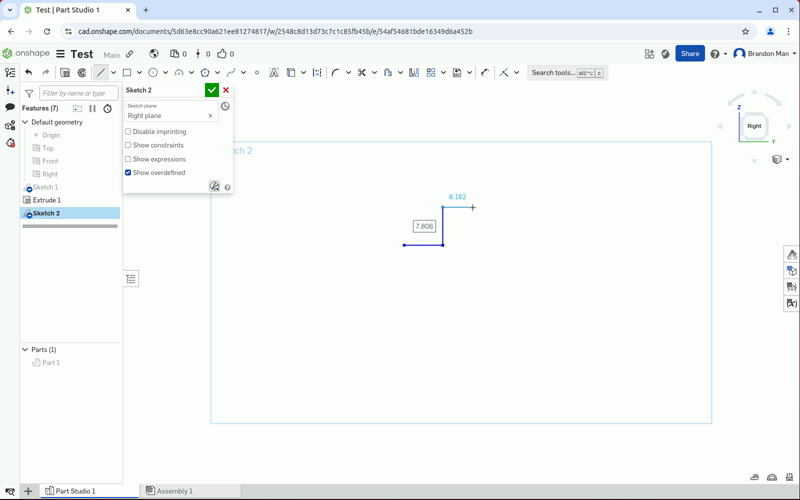
mouse_move(404, 207)
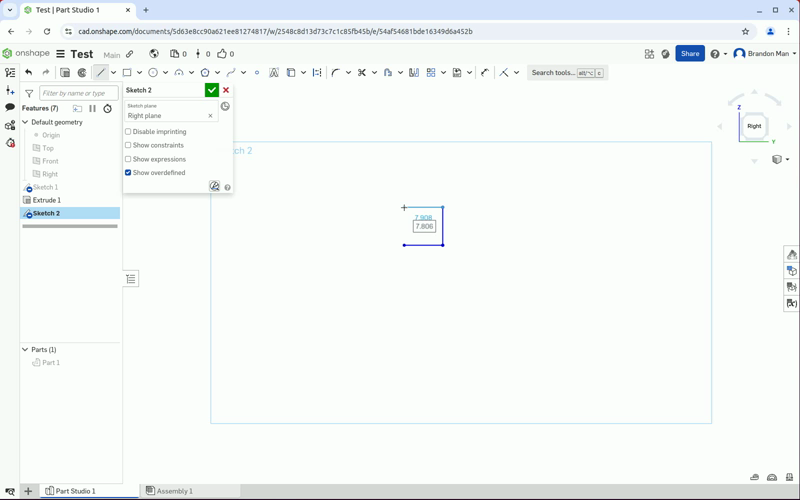
click(404, 207)
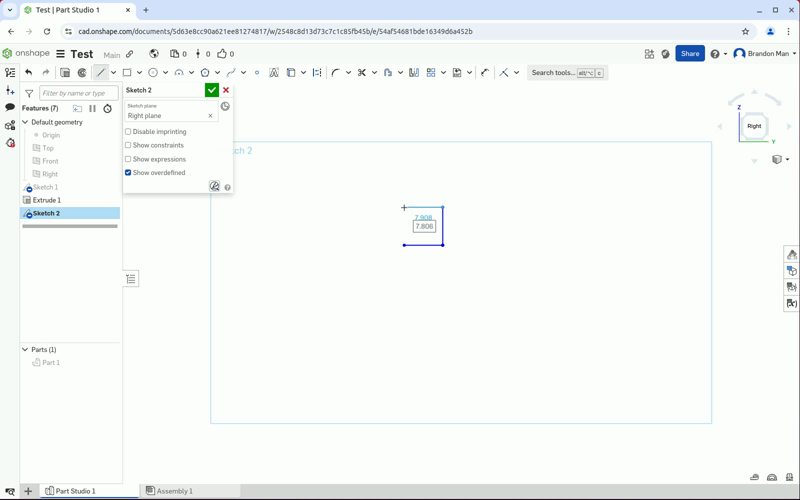
key_up(shift)
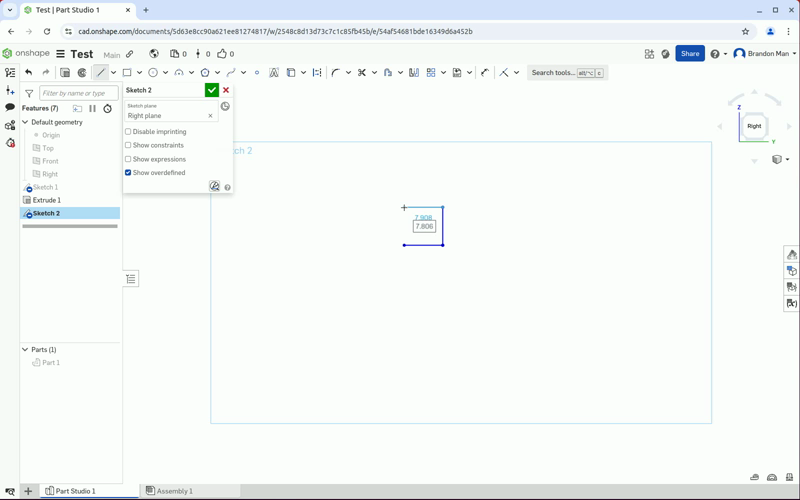
mouse_move(434, 207)
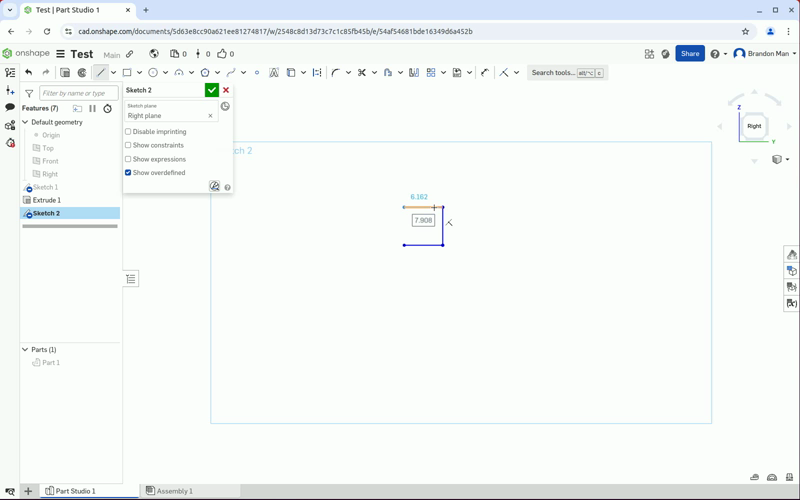
key_down(shift)
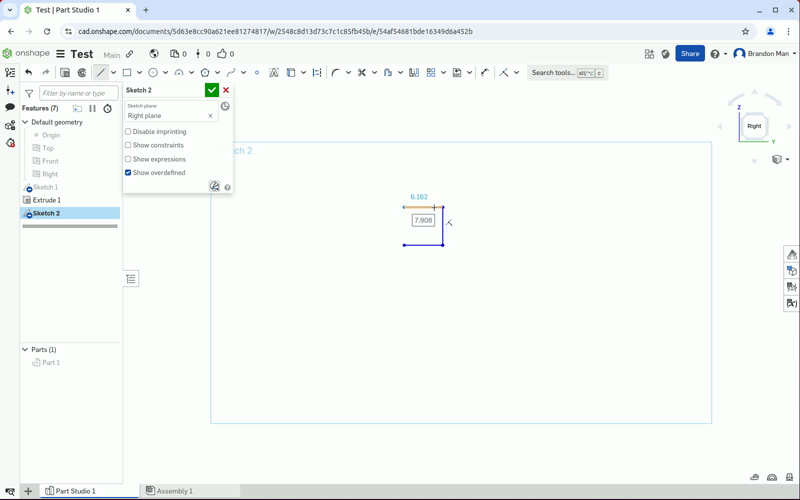
mouse_move(404, 245)
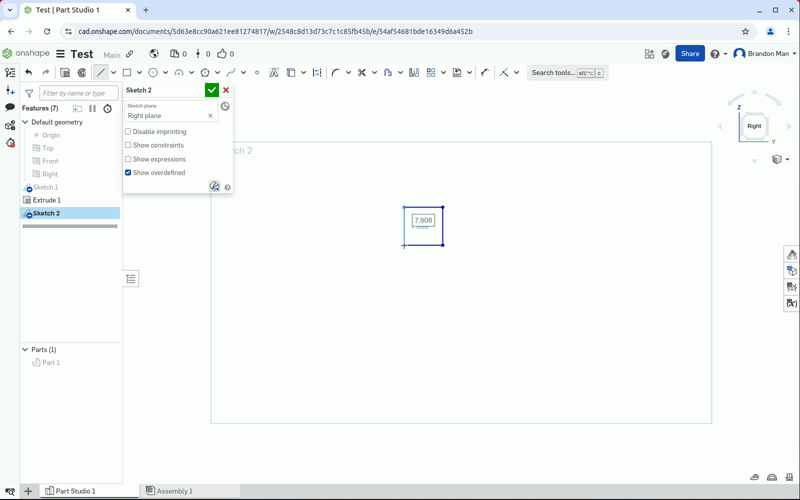
key_up(shift)
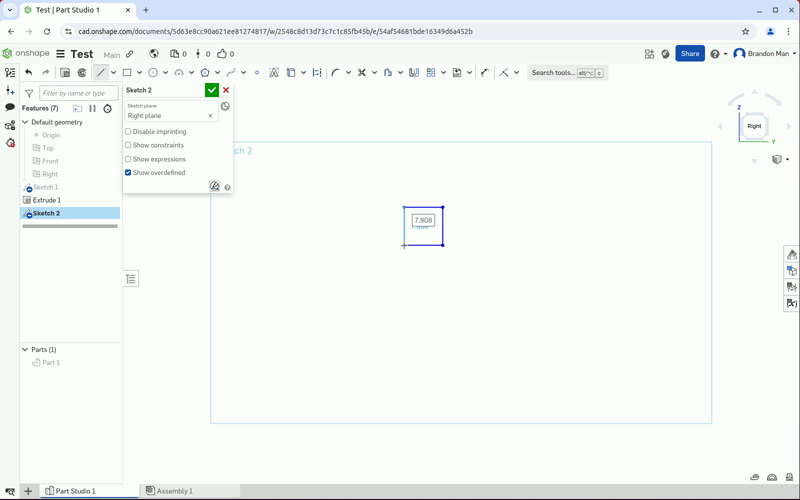
click(404, 245)
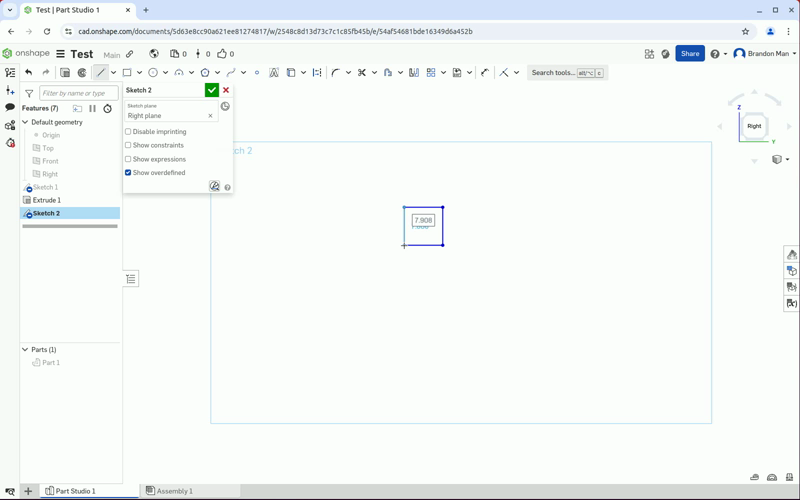
key(esc)
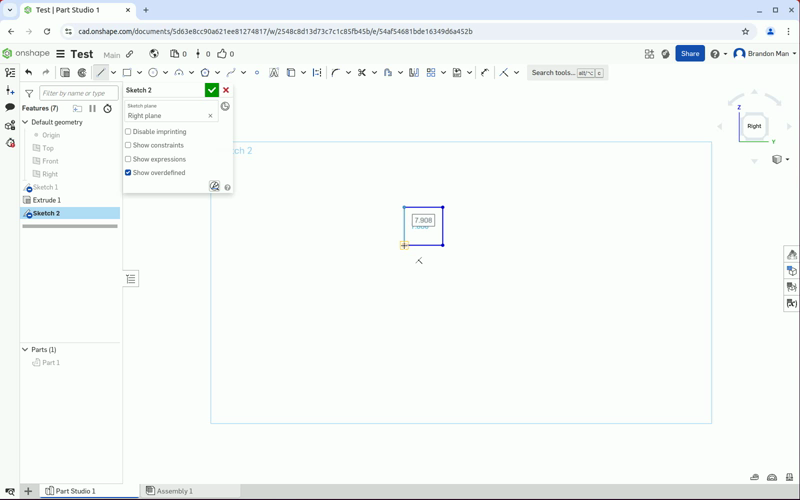
mouse_move(427, 223)
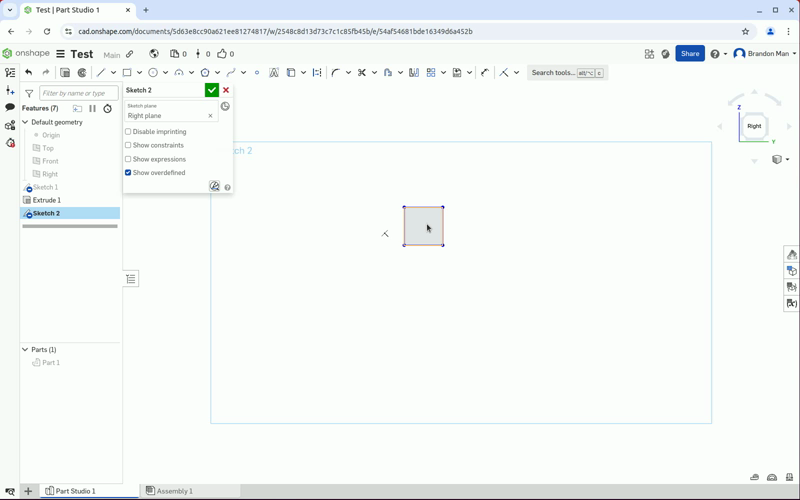
scroll(6)
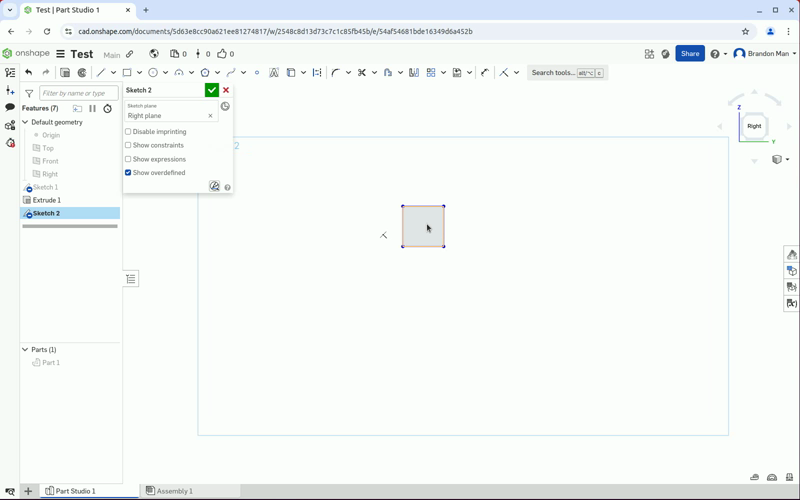
scroll(6)
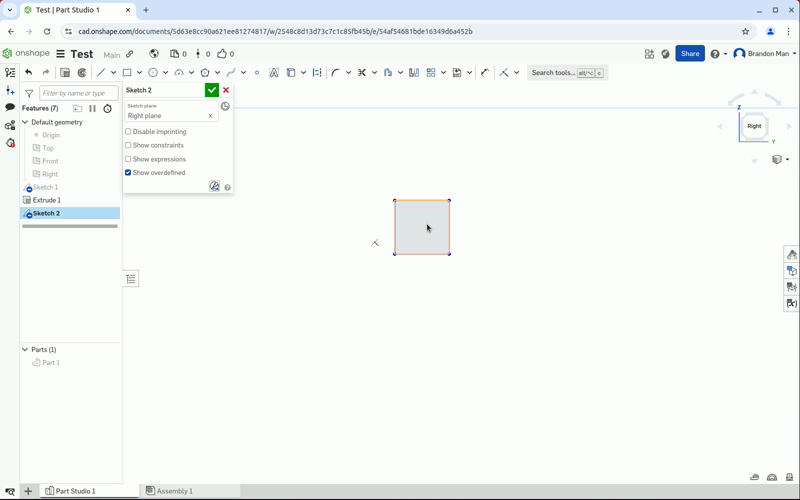
scroll(6)
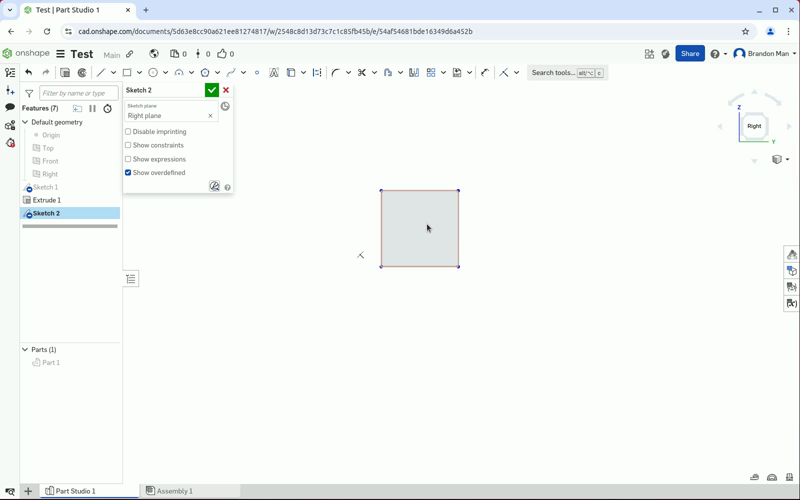
scroll(6)
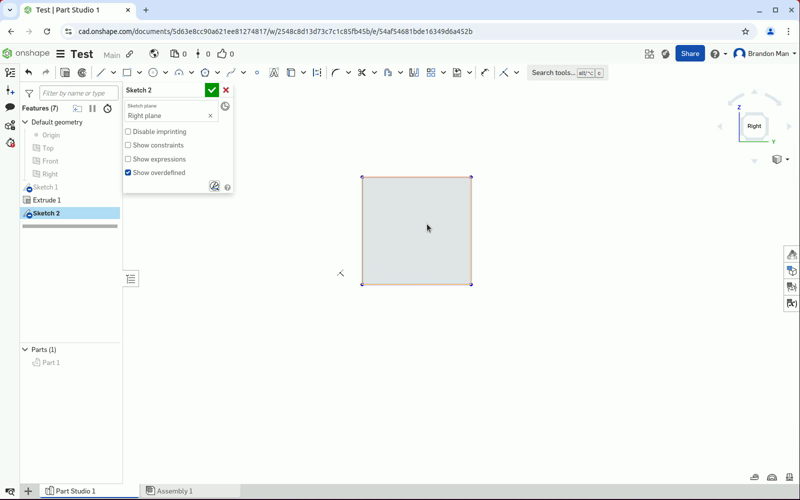
scroll(6)
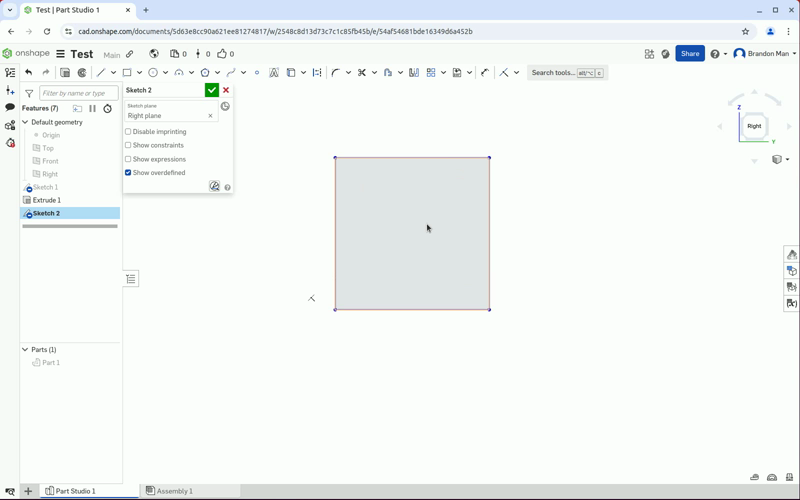
scroll(6)
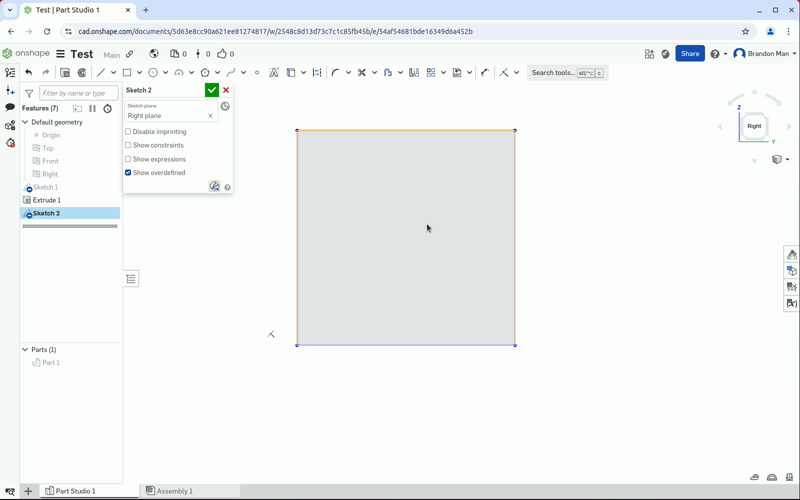
scroll(6)
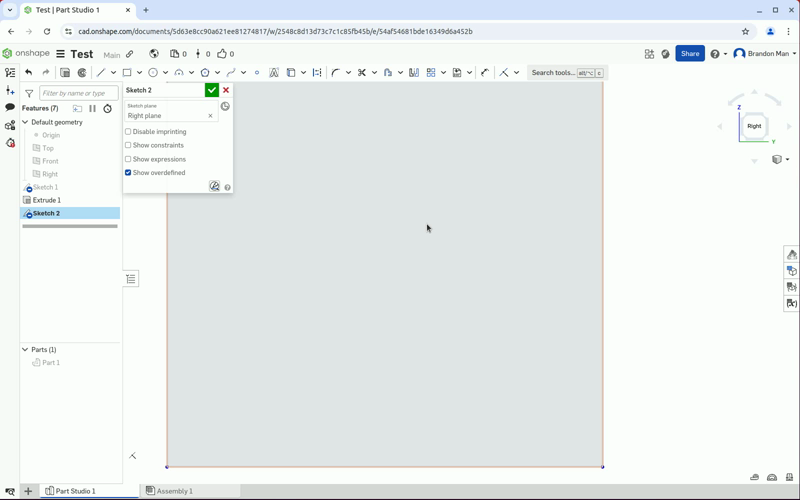
click(427, 223)
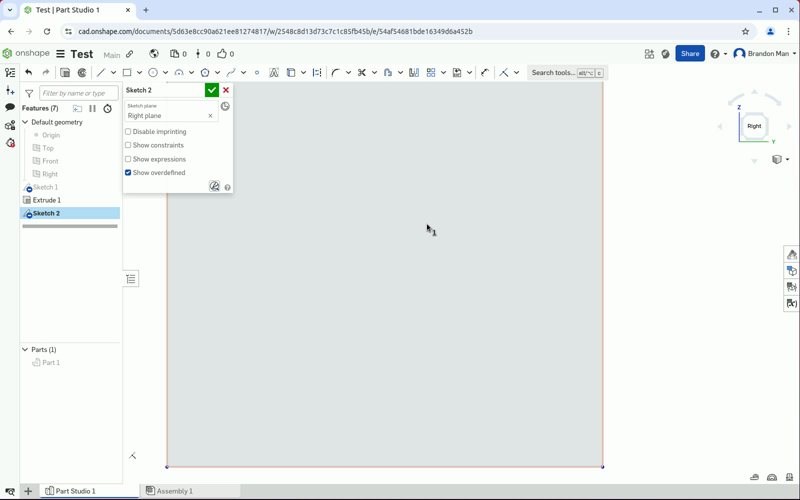
scroll(-6)
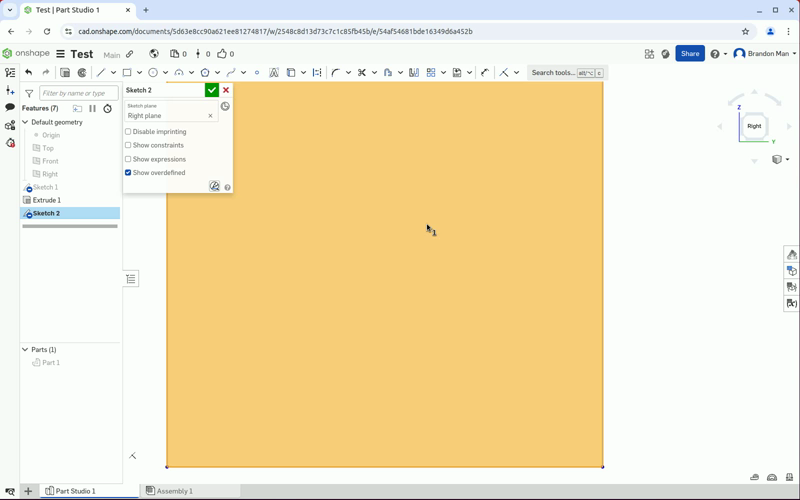
scroll(-6)
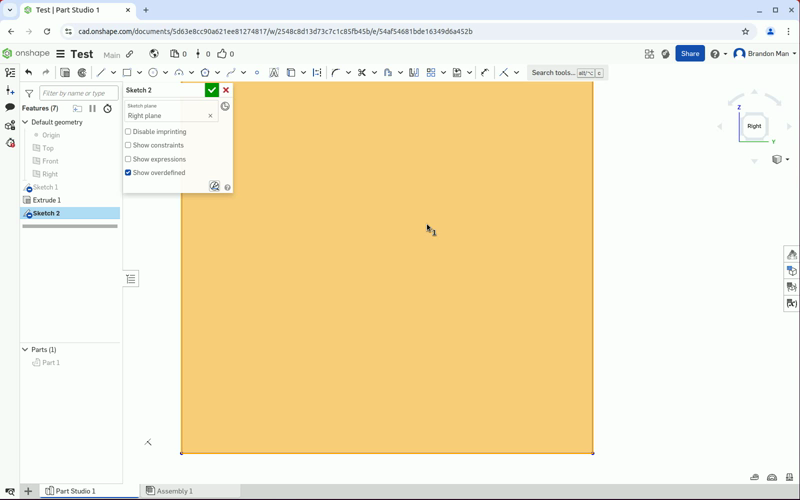
scroll(-6)
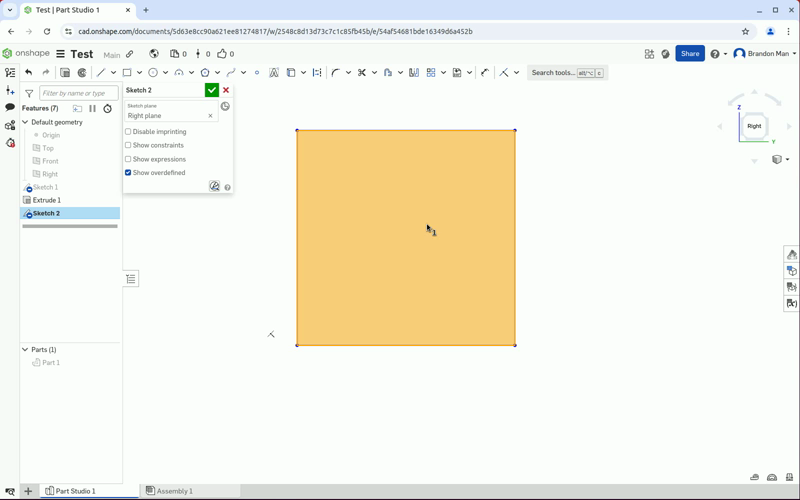
scroll(-6)
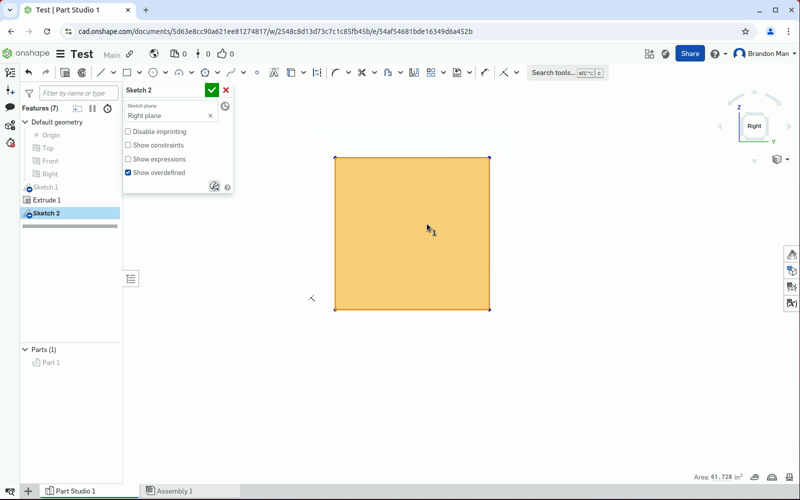
scroll(-6)
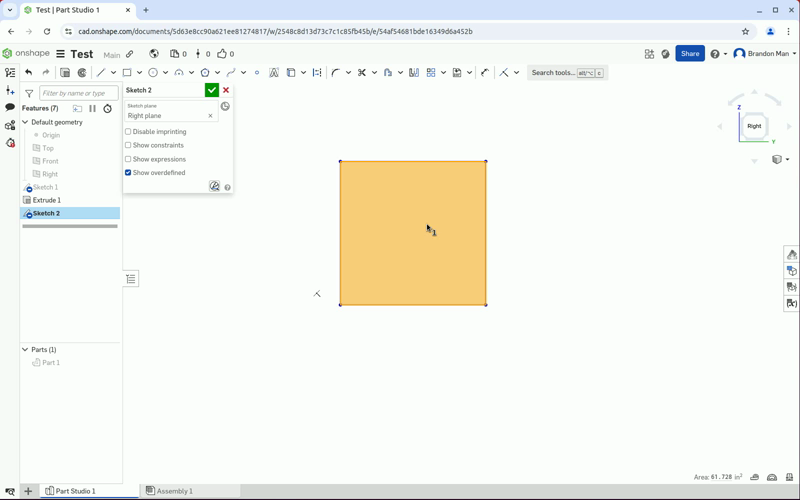
scroll(-6)
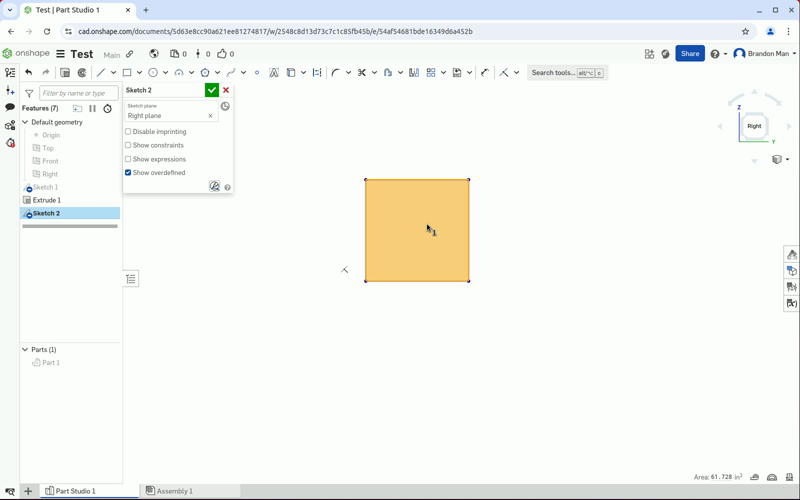
scroll(-6)
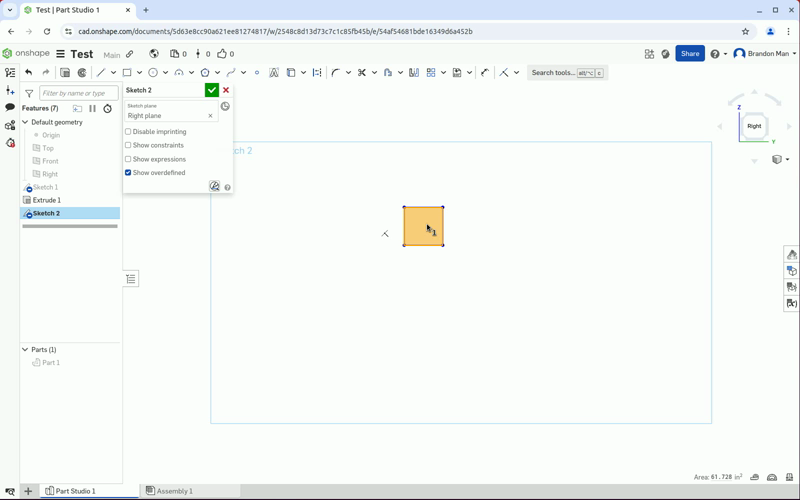
mouse_move(73, 352)
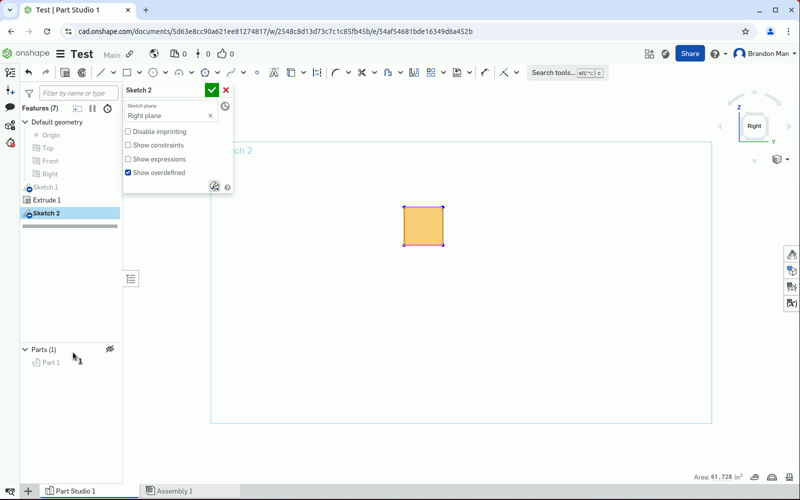
key(shift+y)
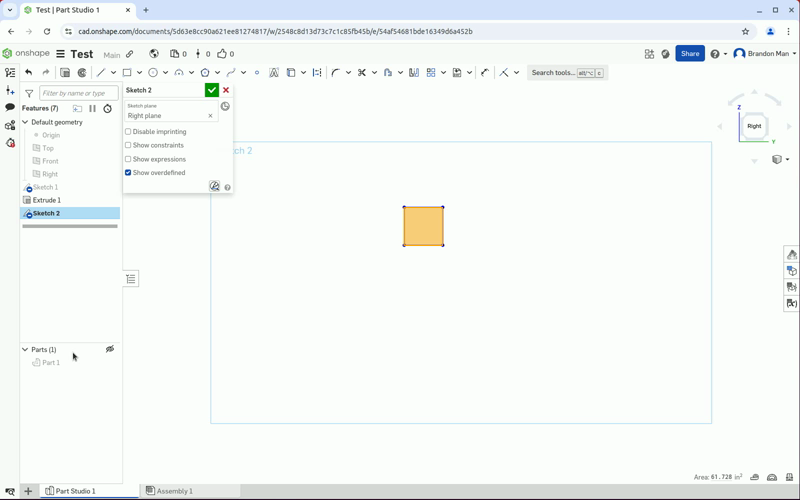
key(shift+e)
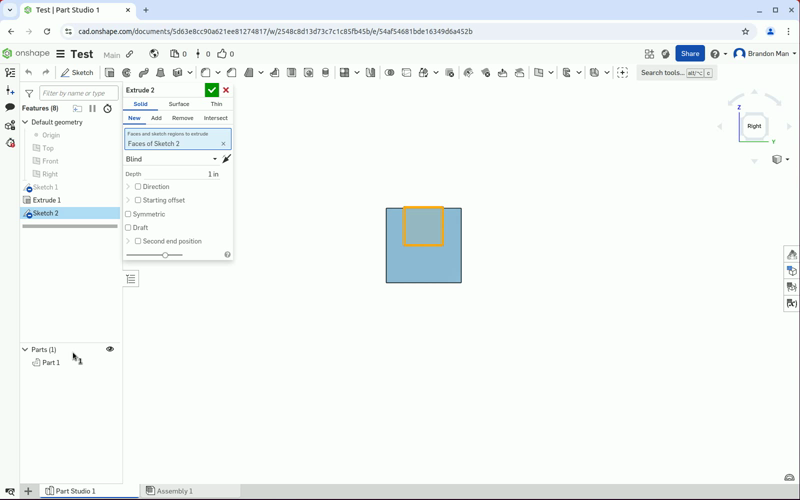
mouse_move(143, 106)
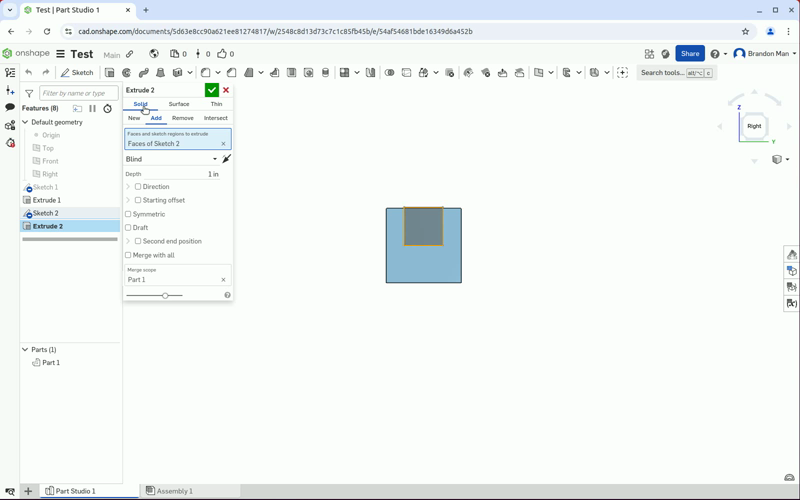
click(143, 106)
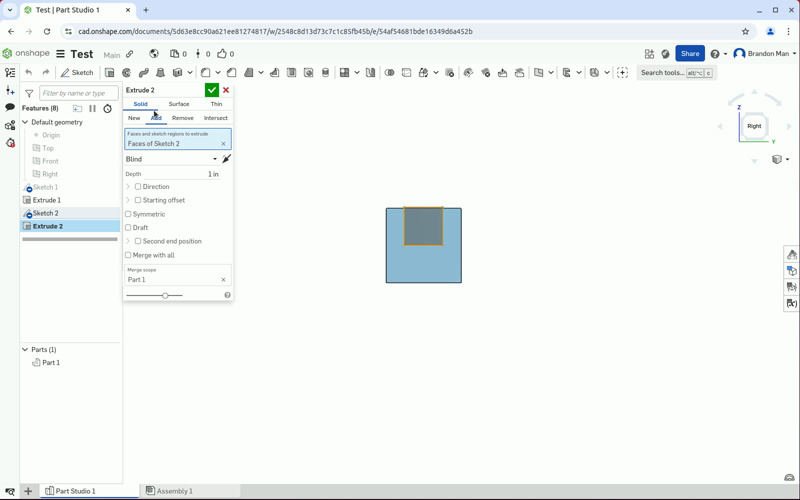
mouse_move(186, 120)
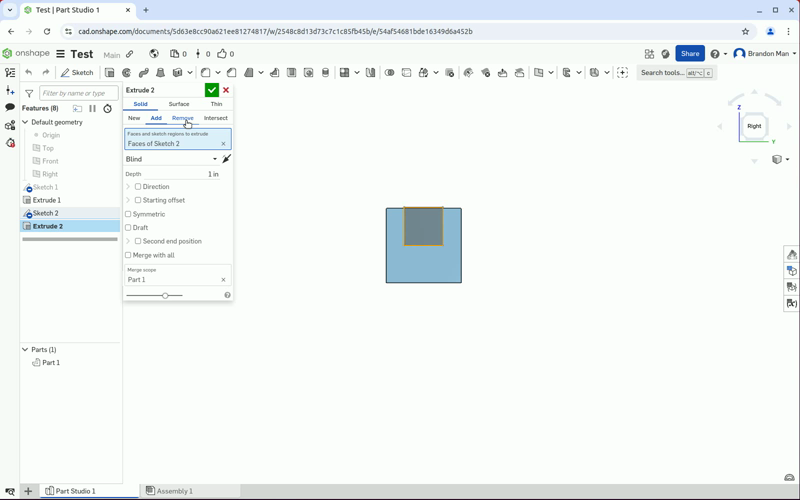
click(186, 120)
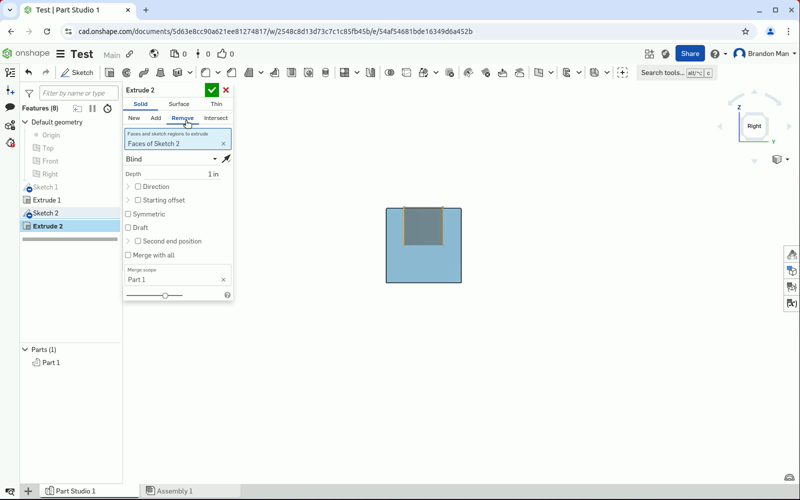
key(tab, 4)
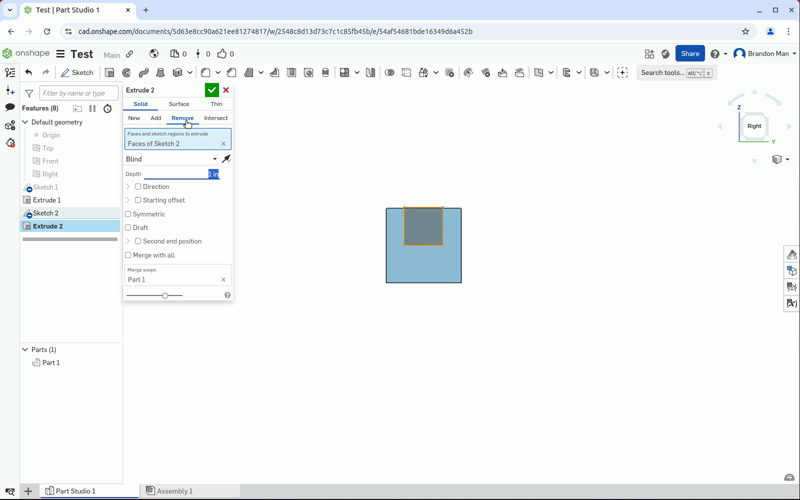
text(-23.108)
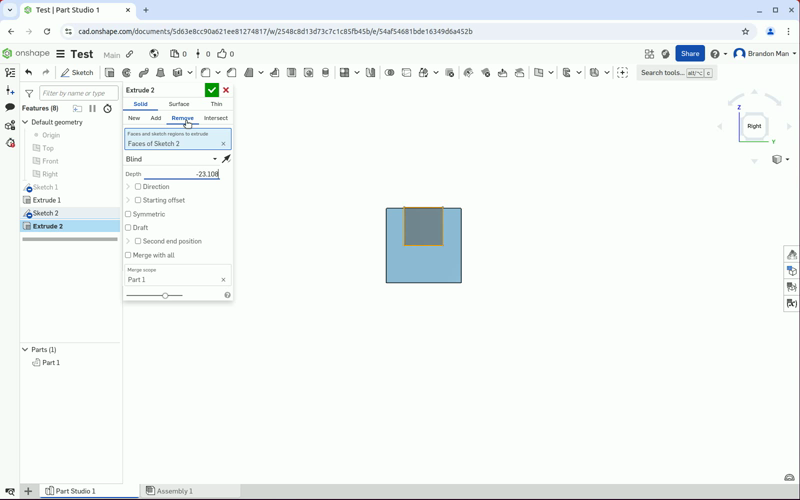
key(tab, 6)
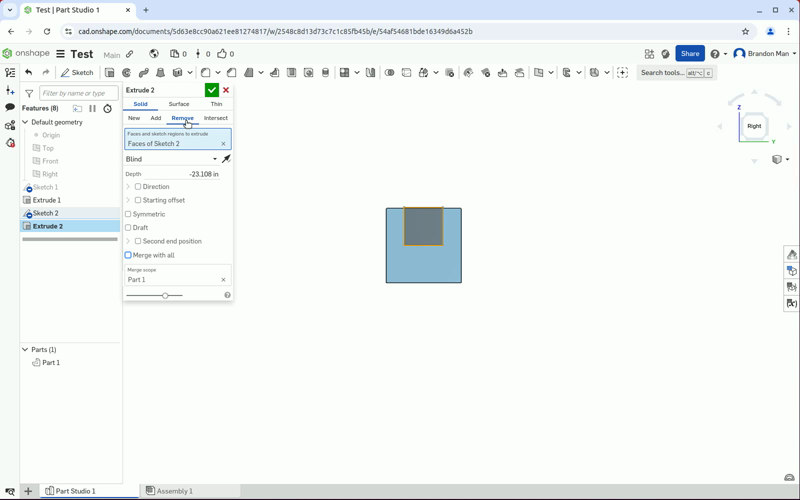
key(space)
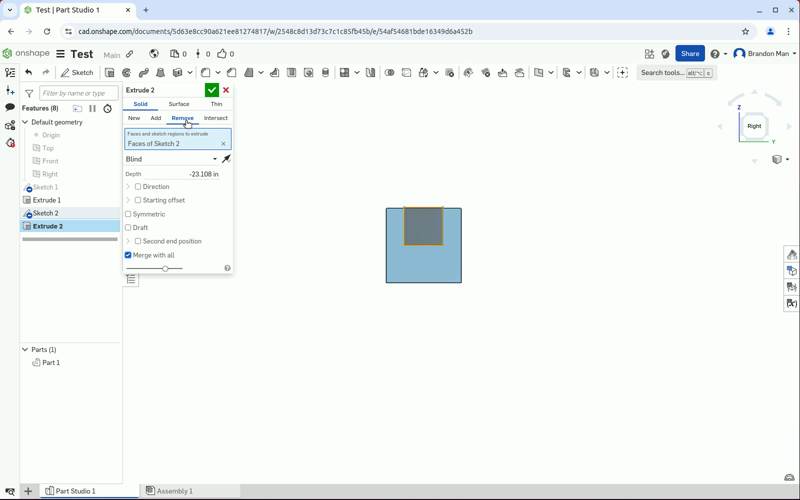
key(enter)
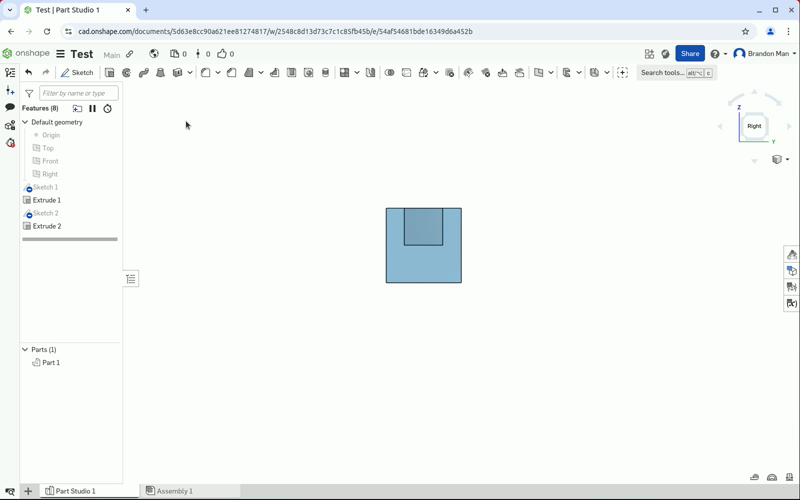
key(shift+h)
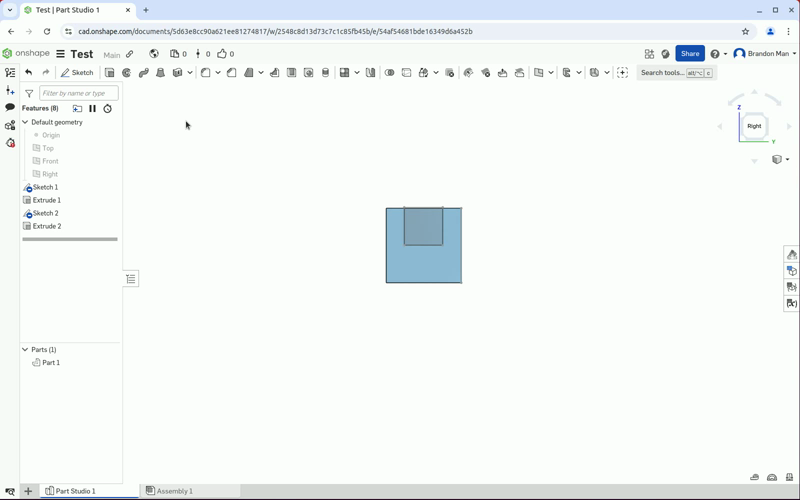
key(shift+h)
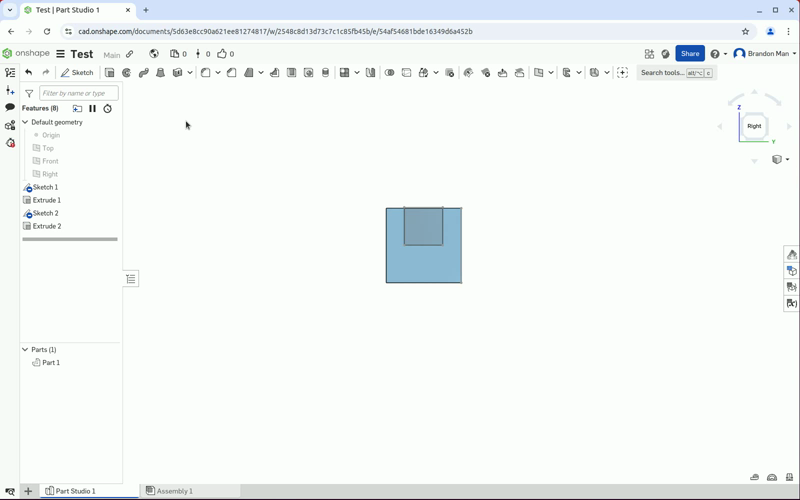
key(shift+7)
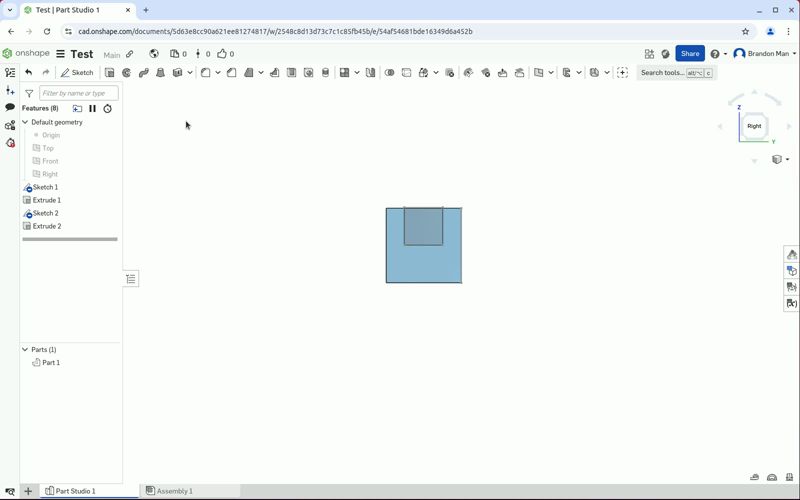
key(right, 2)
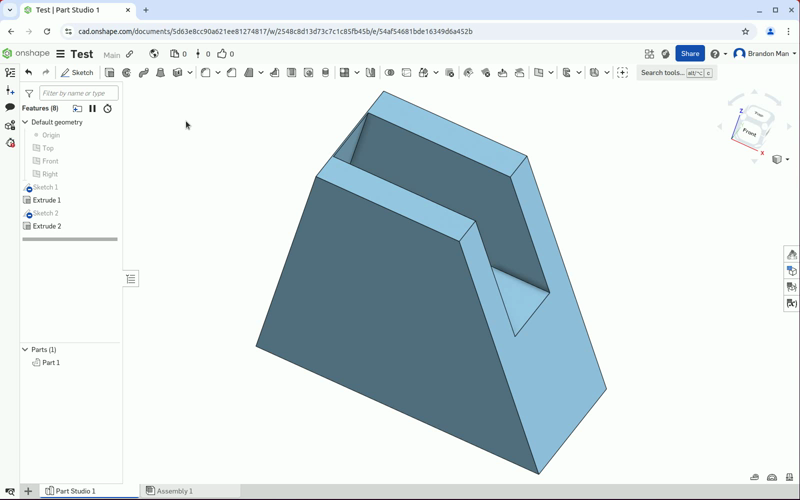
key(down, 2)
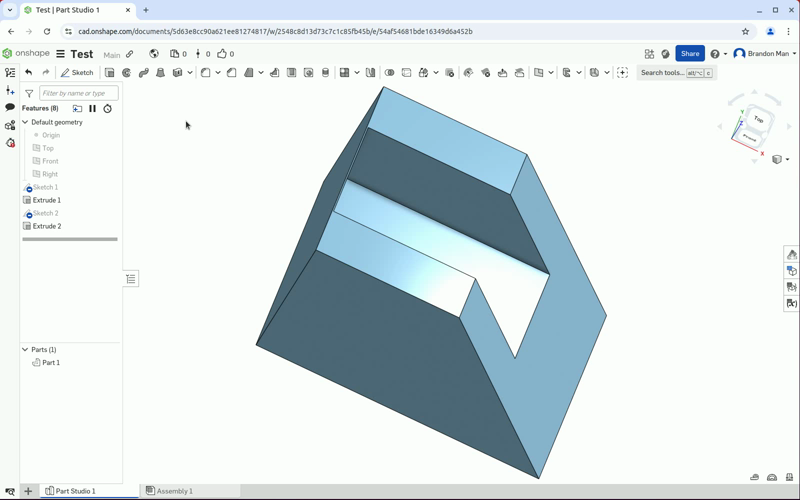
key(up, 2)
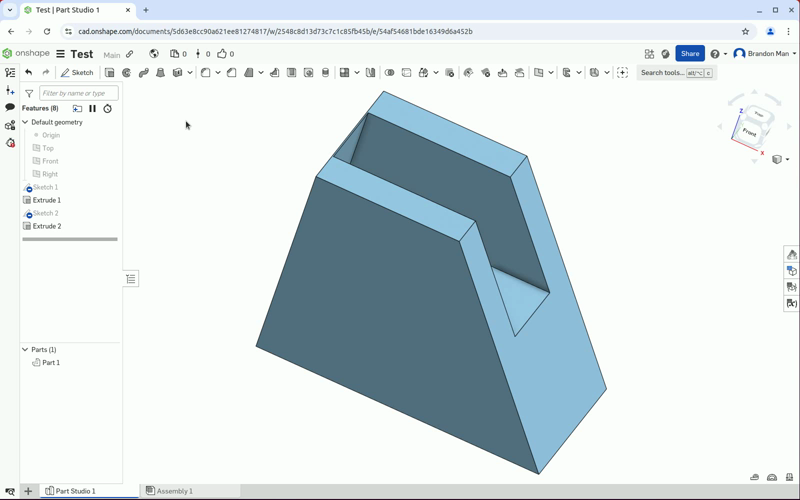
key(left, 2)
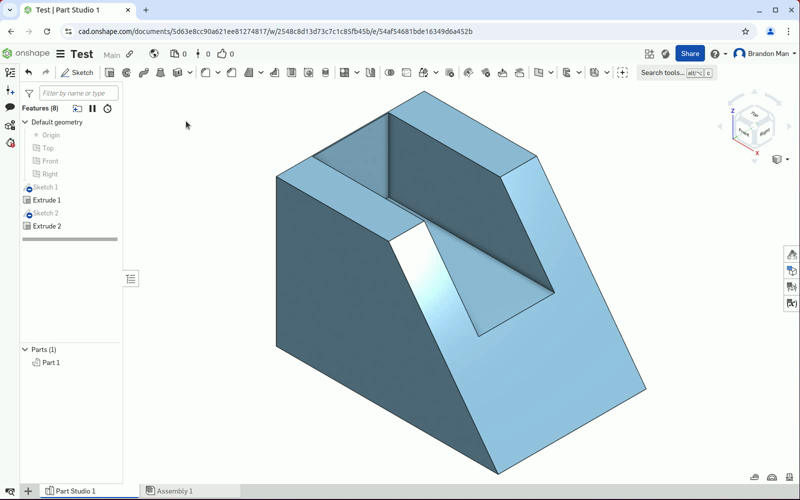
mouse_move(73, 189)
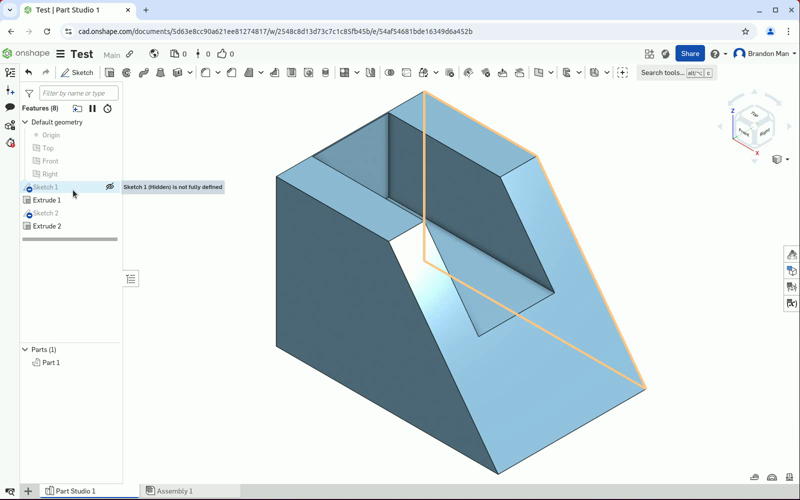
click(73, 189)